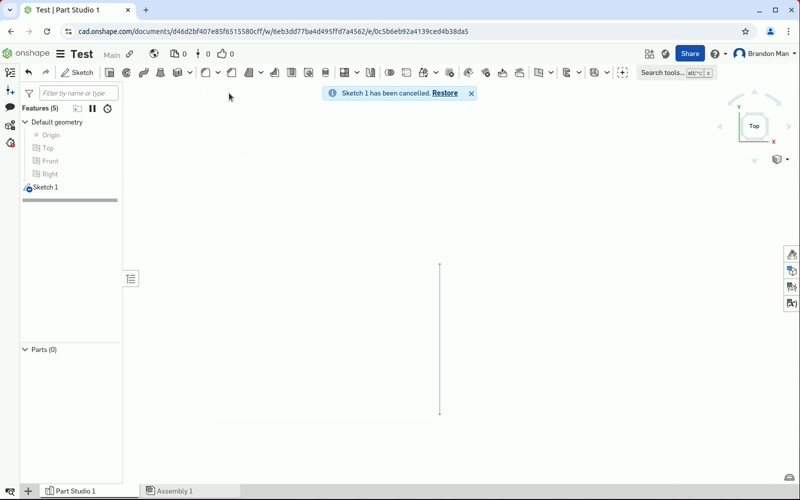
key(shift+h)
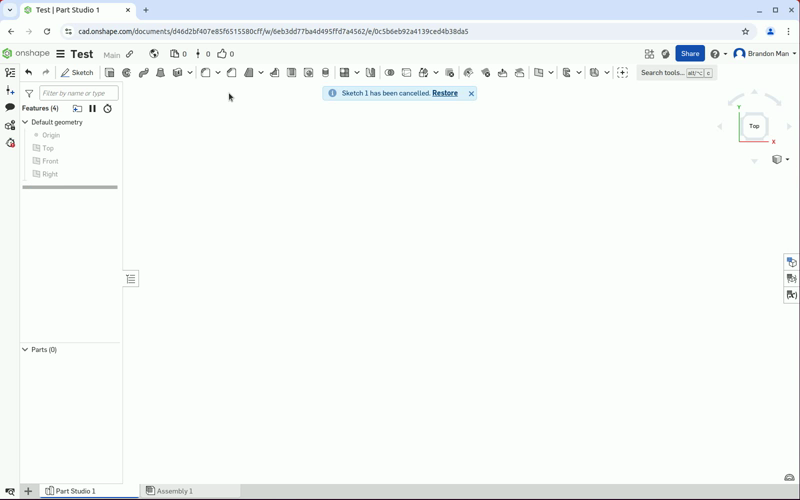
mouse_move(73, 352)
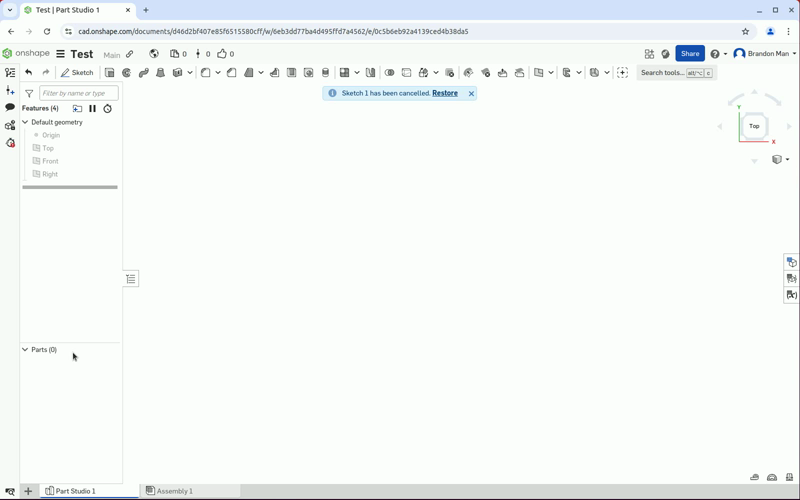
key(y)
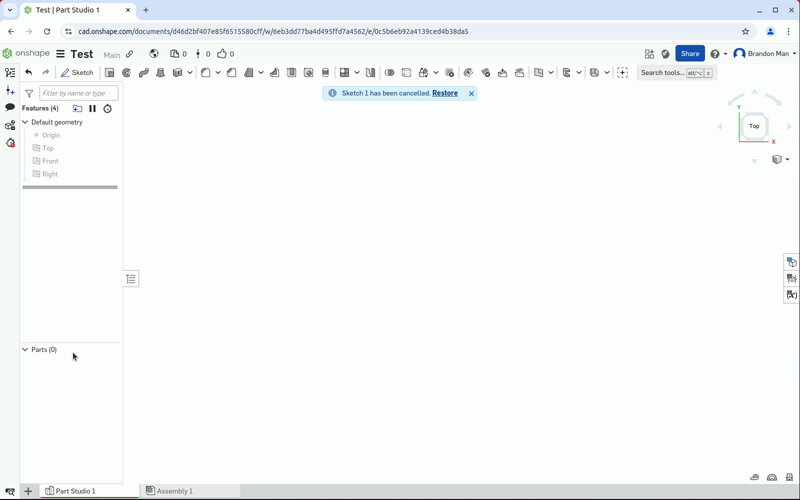
key(shift+p)
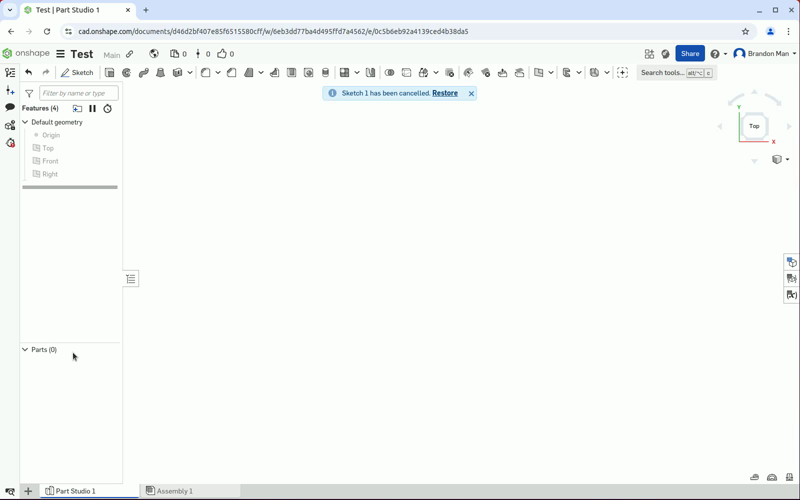
key(space)
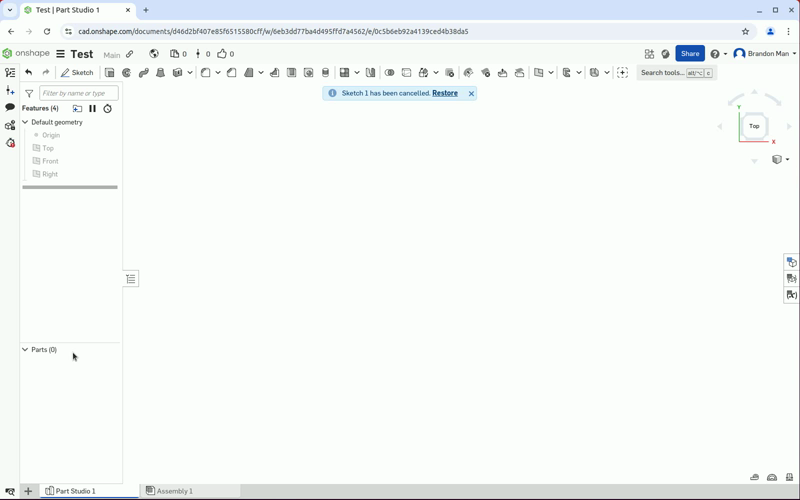
key_down(shift)
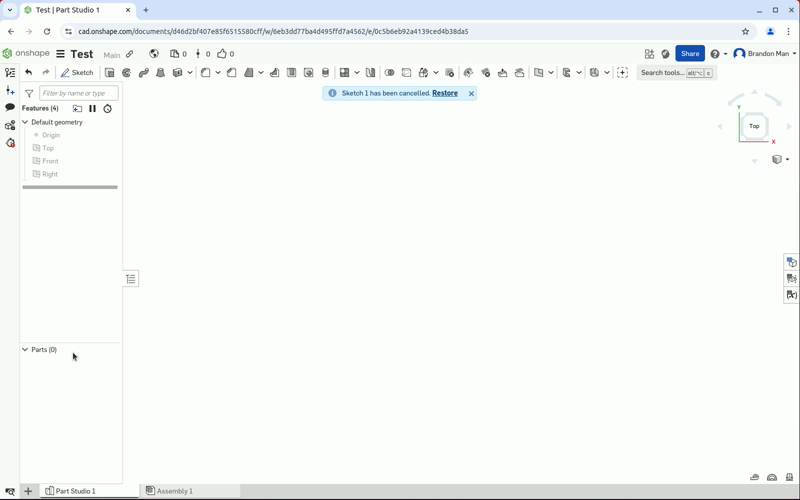
key(up)
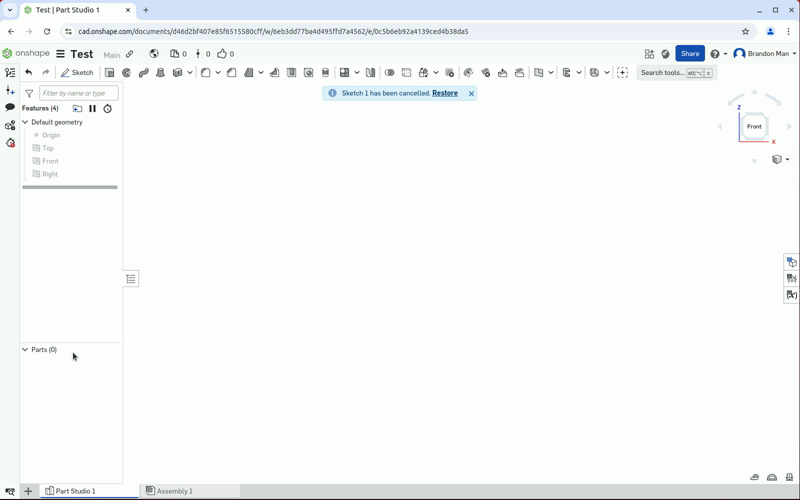
key_up(shift)
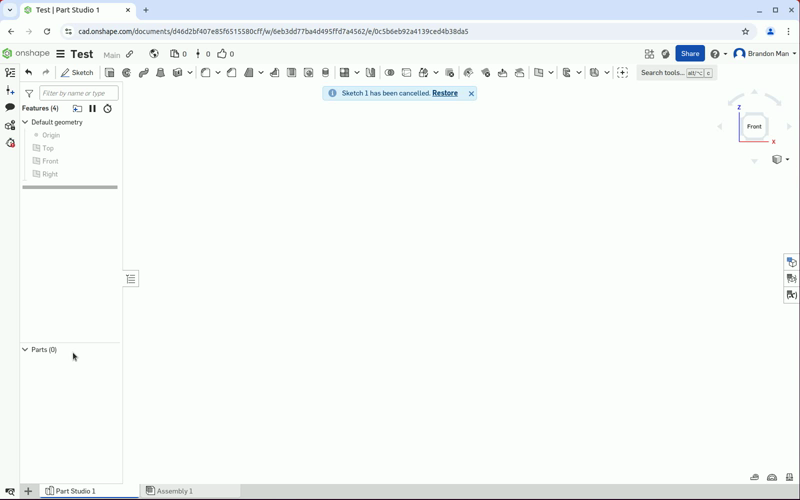
mouse_move(73, 352)
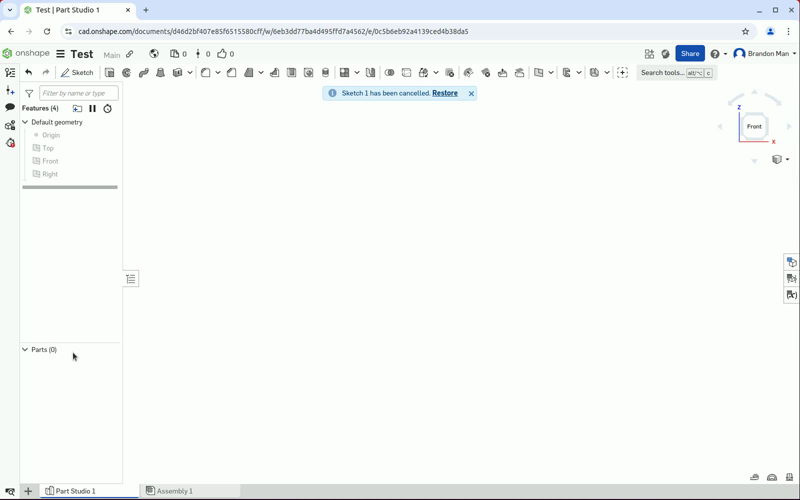
key(shift+y)
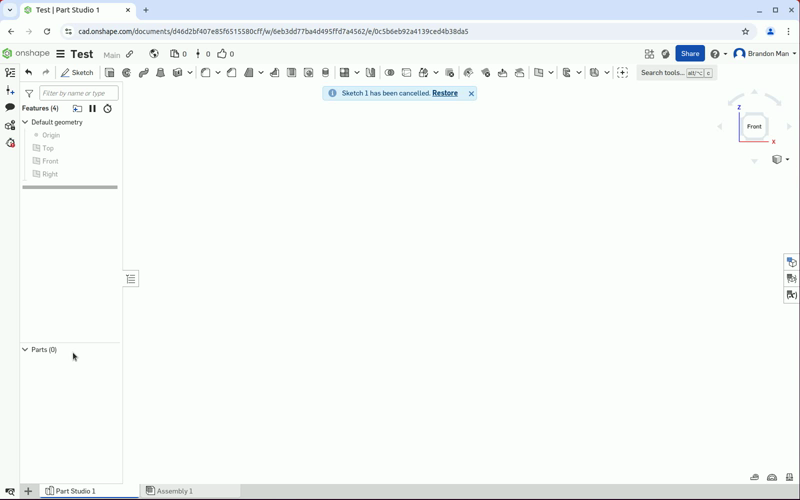
key(shift+s)
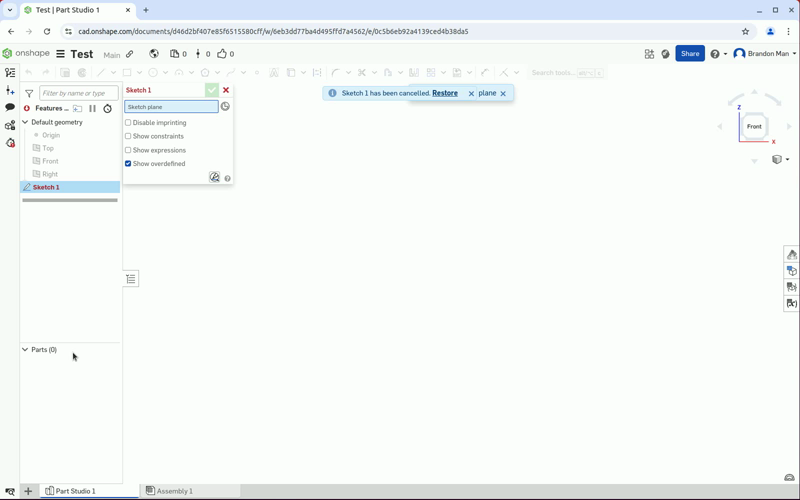
mouse_move(73, 163)
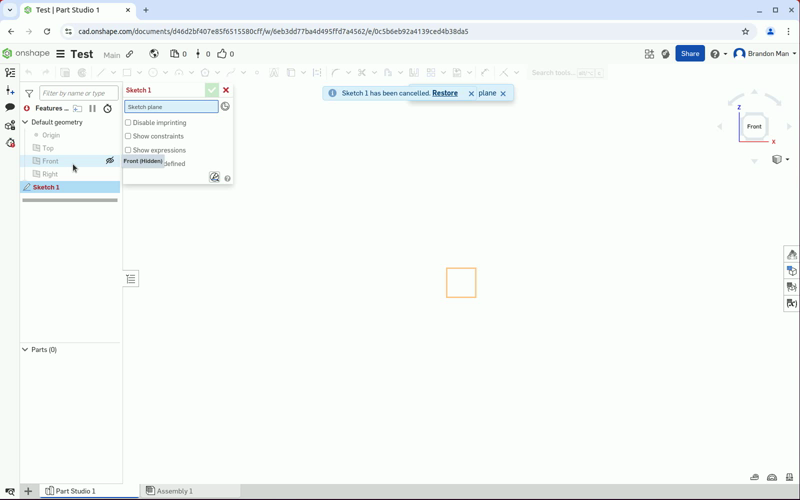
click(73, 163)
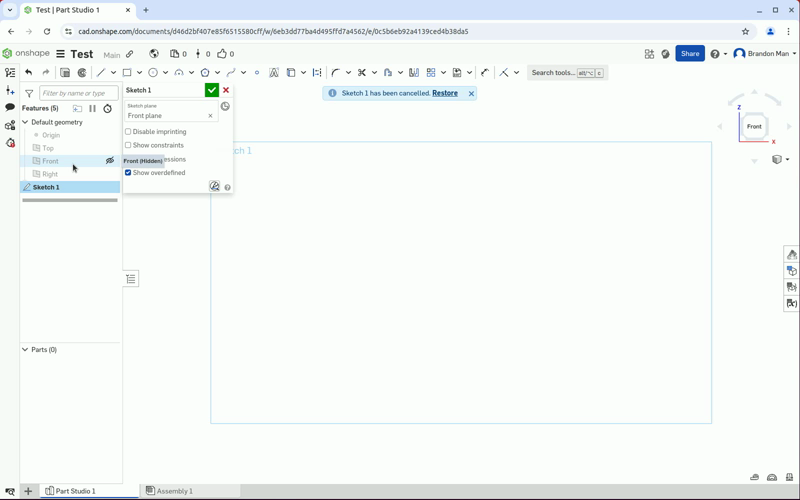
mouse_move(73, 352)
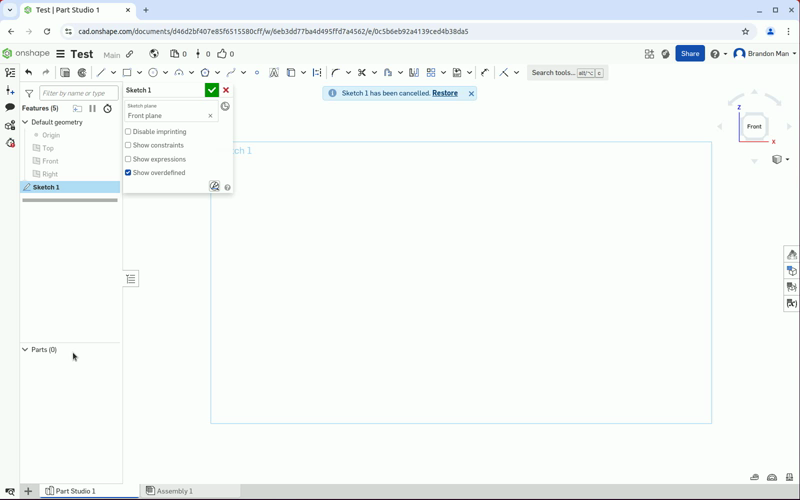
key(y)
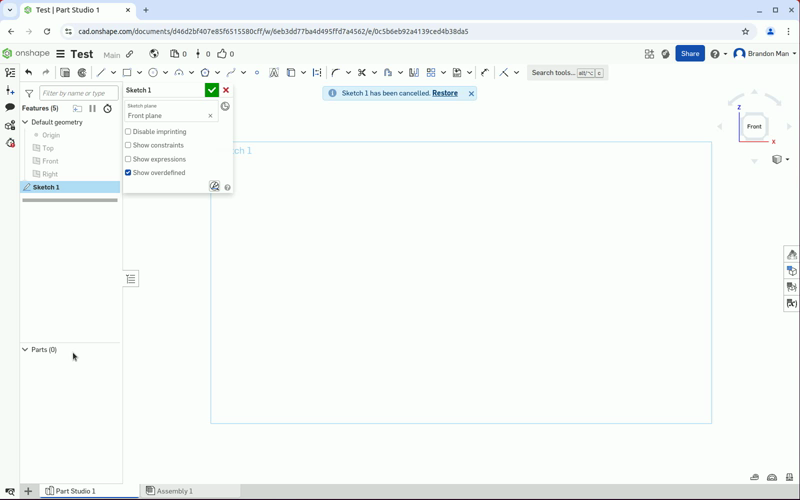
key(l)
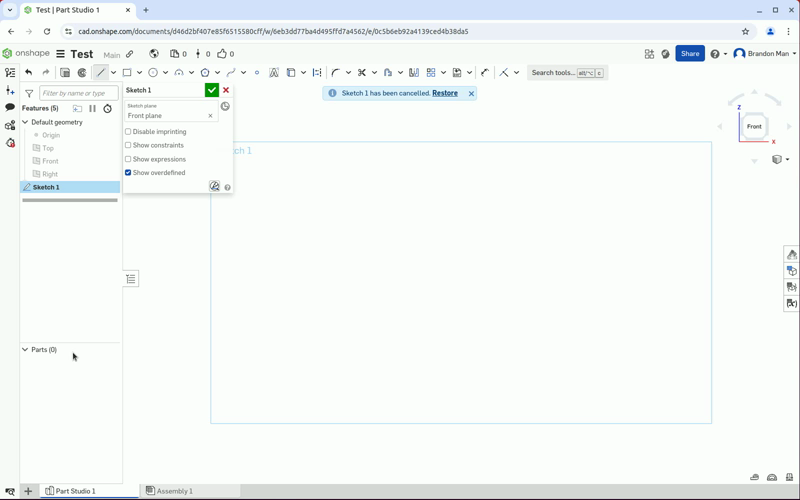
key_down(shift)
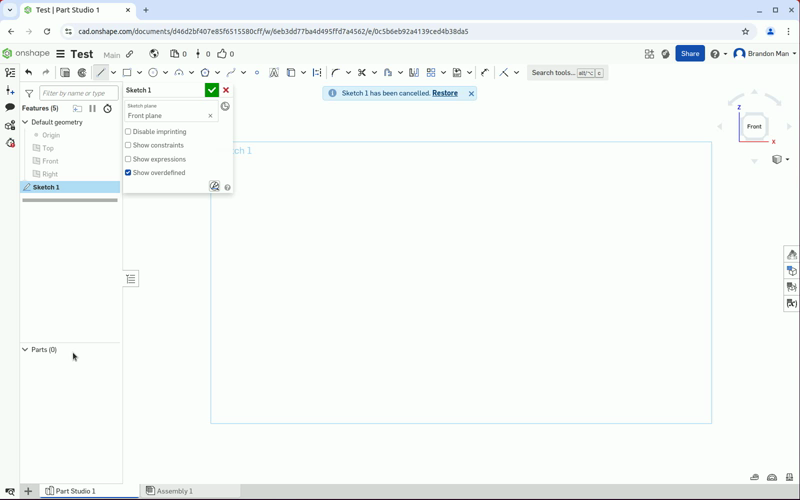
mouse_move(379, 274)
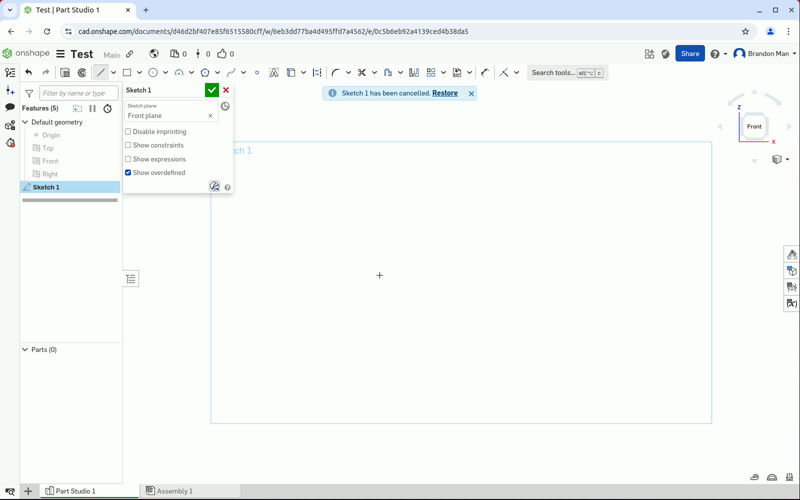
click(379, 274)
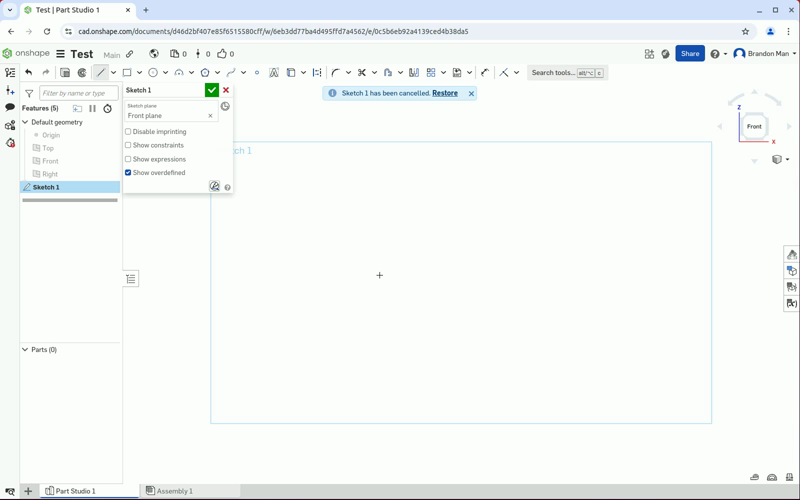
key_up(shift)
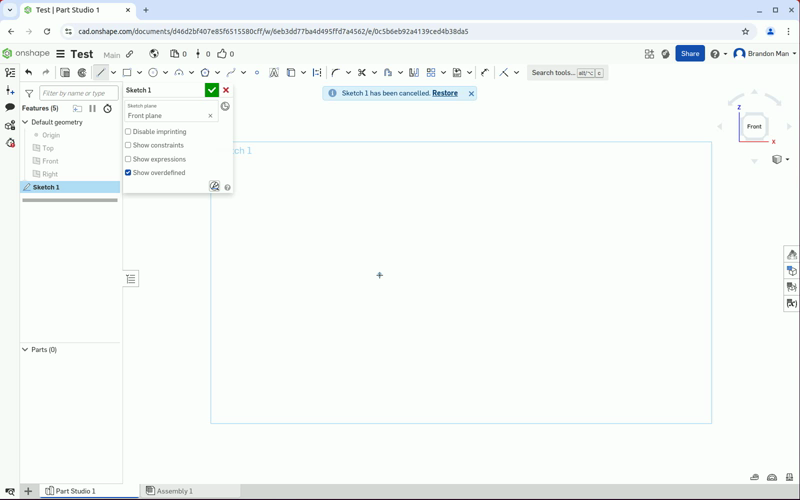
key_down(shift)
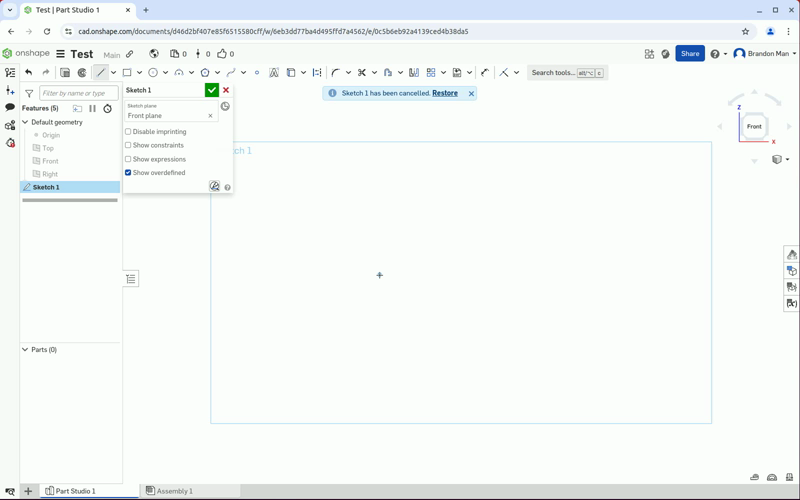
mouse_move(536, 276)
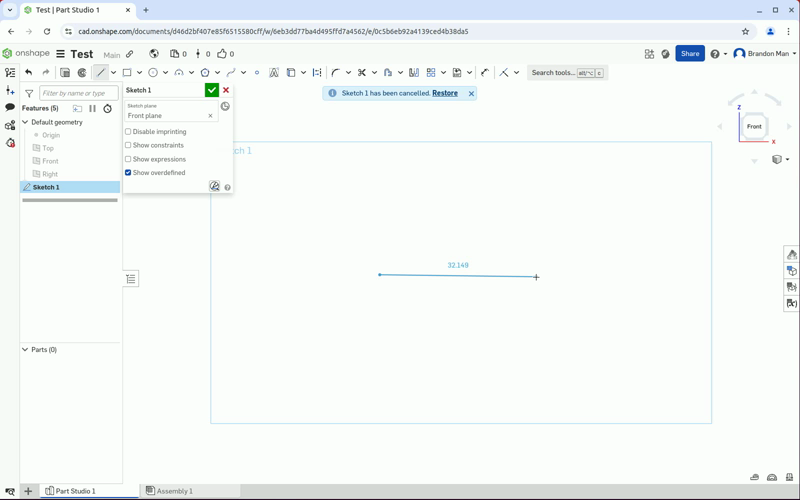
click(536, 276)
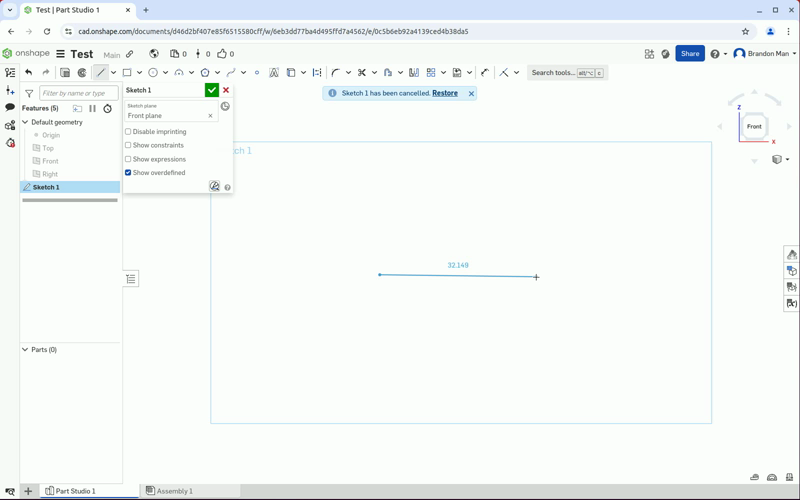
key_up(shift)
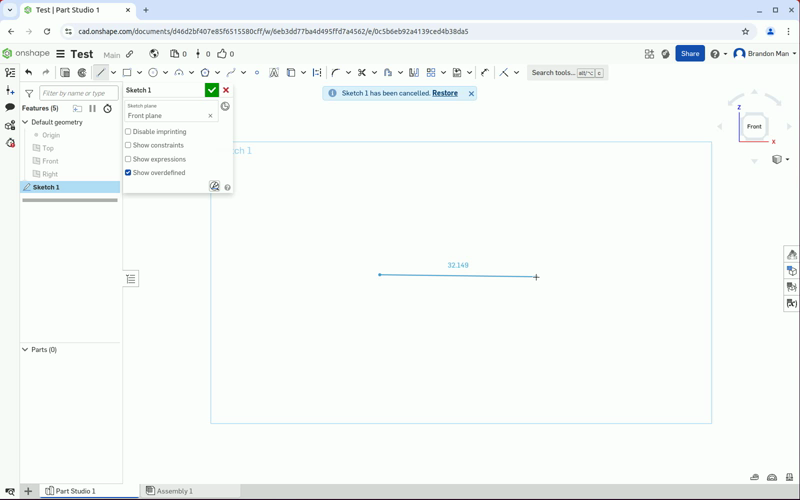
key(esc)
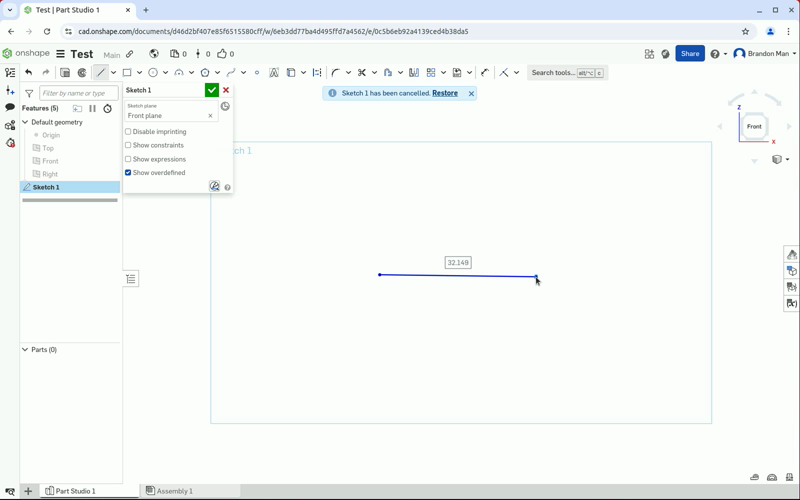
key(a)
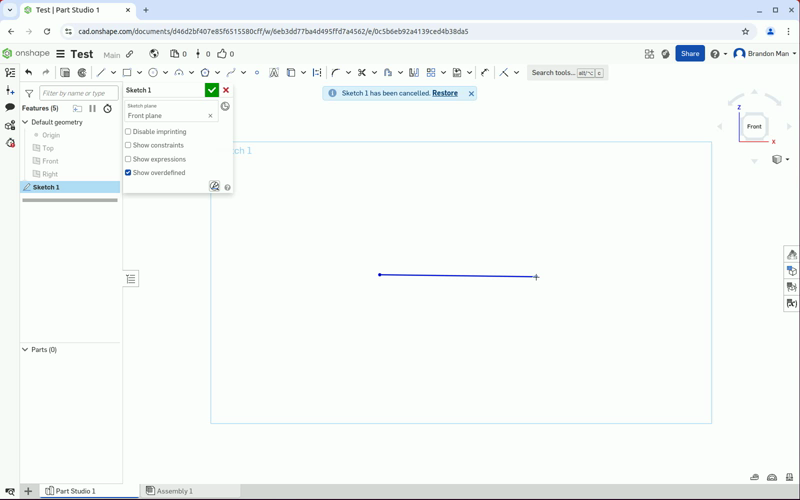
mouse_move(536, 276)
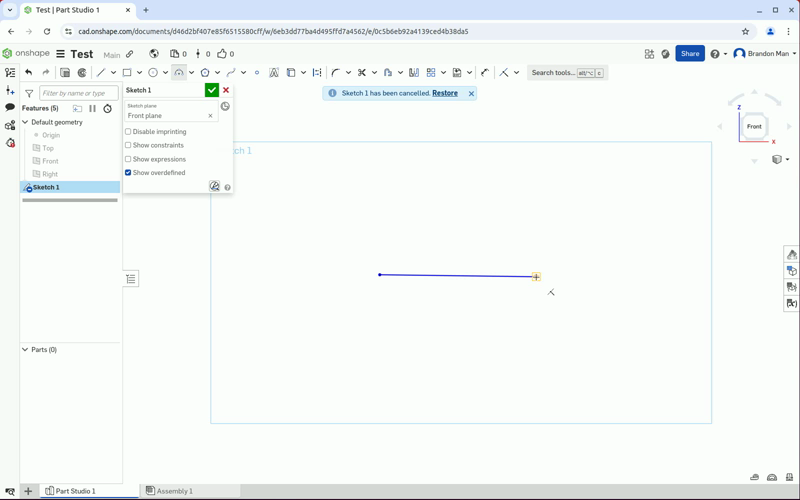
click(536, 276)
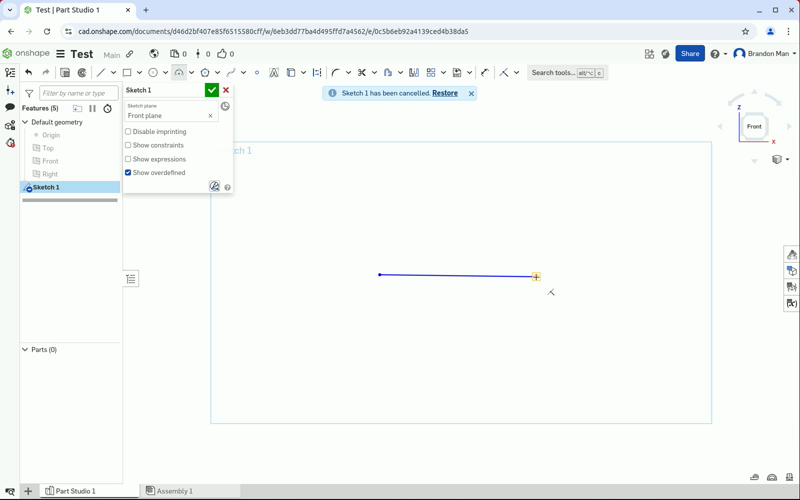
key_down(shift)
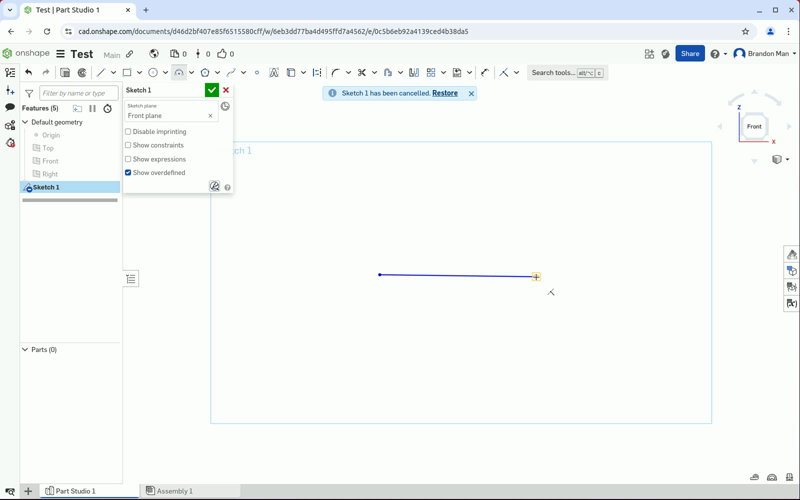
mouse_move(534, 216)
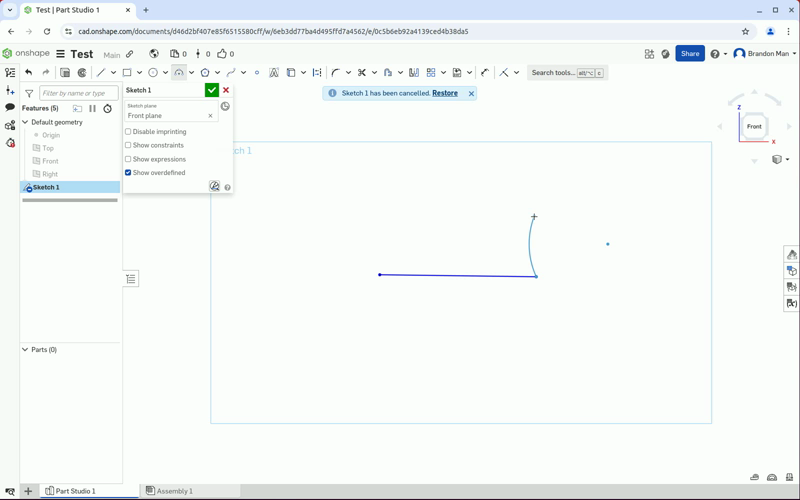
click(534, 216)
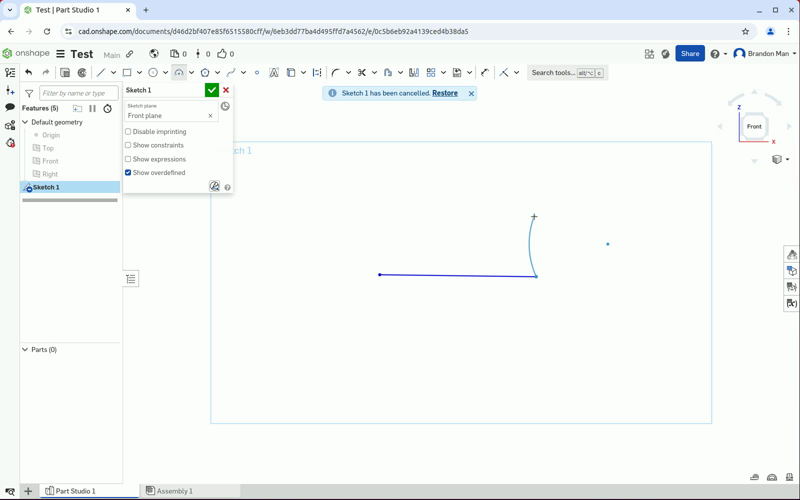
mouse_move(572, 245)
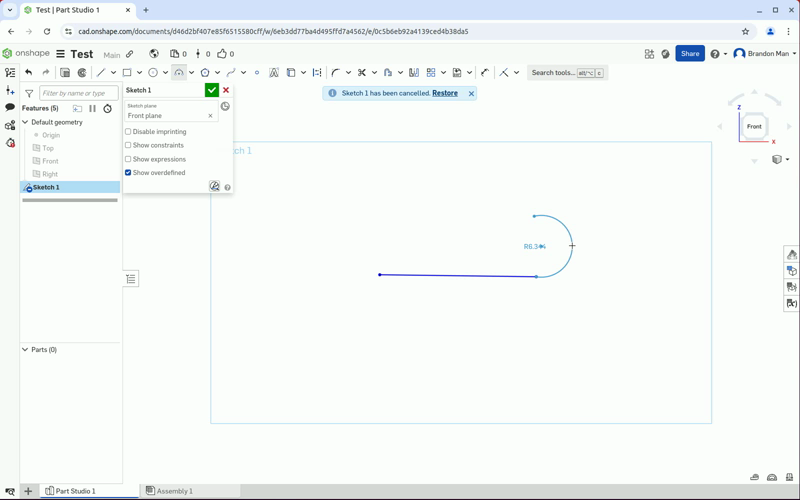
click(572, 245)
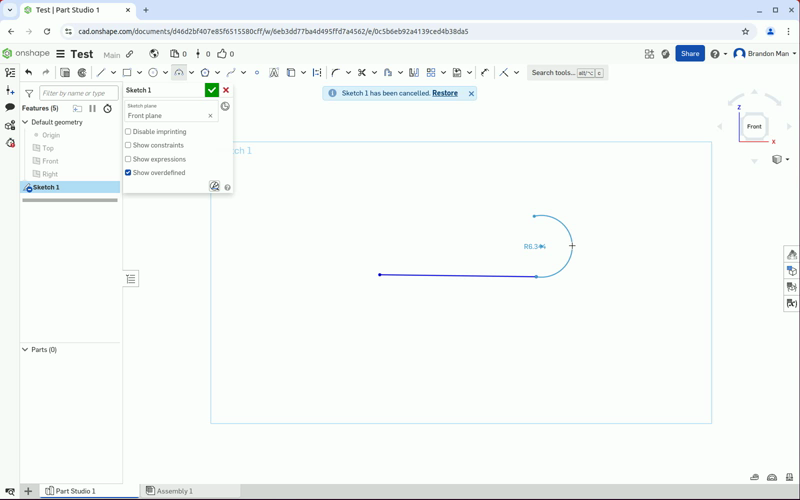
key_up(shift)
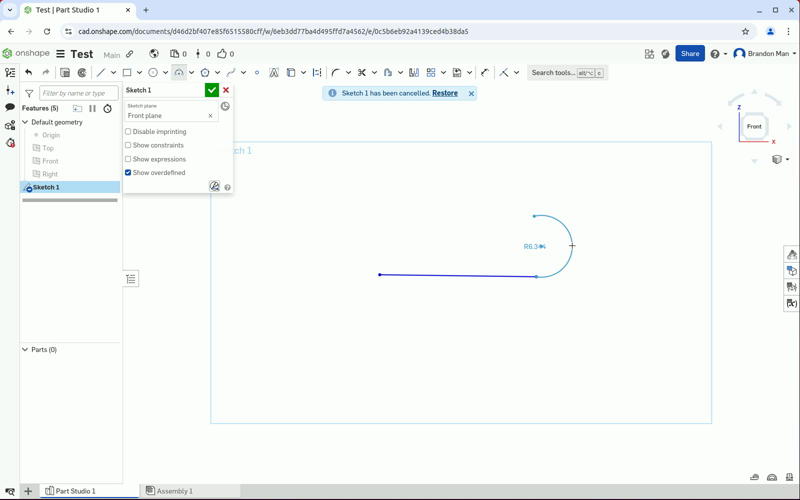
key(esc)
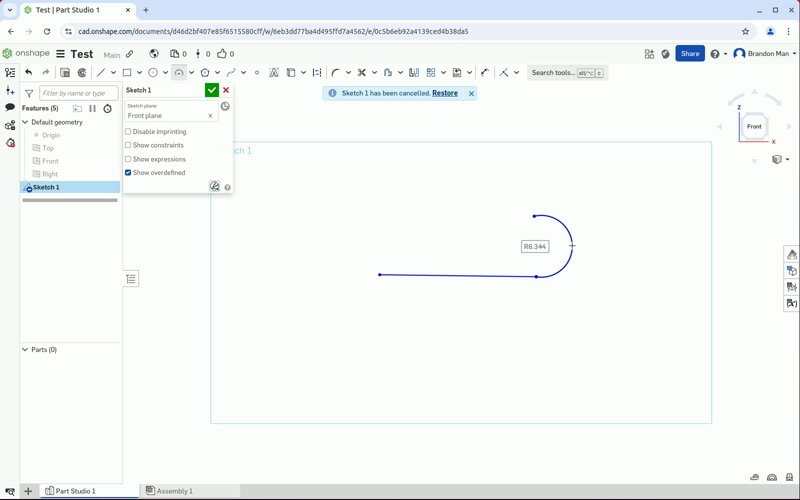
key(l)
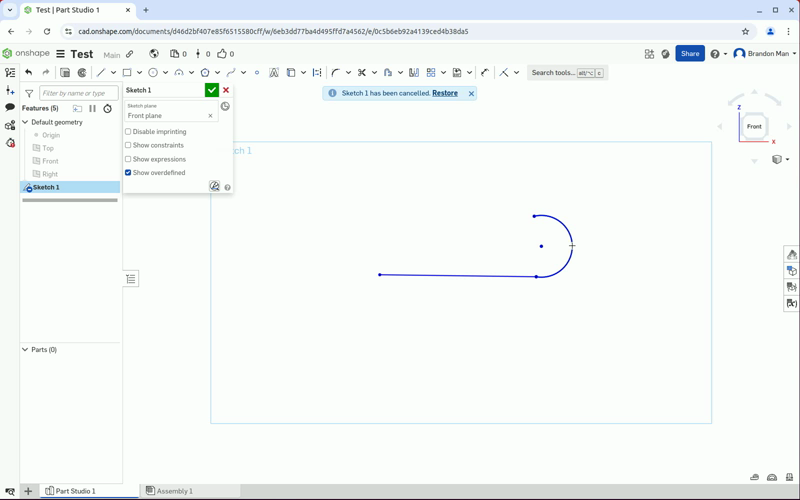
mouse_move(534, 216)
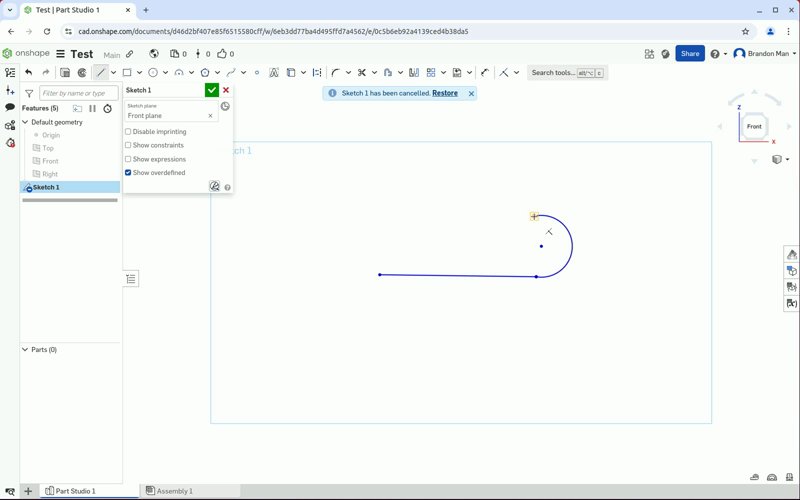
click(534, 216)
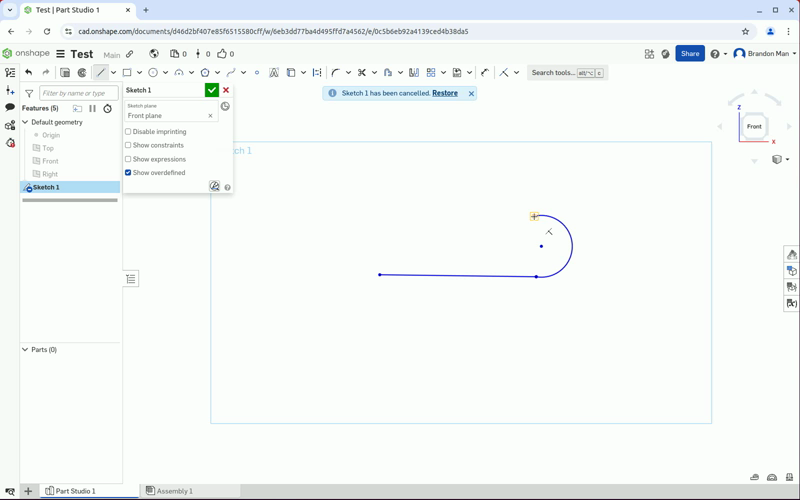
key_down(shift)
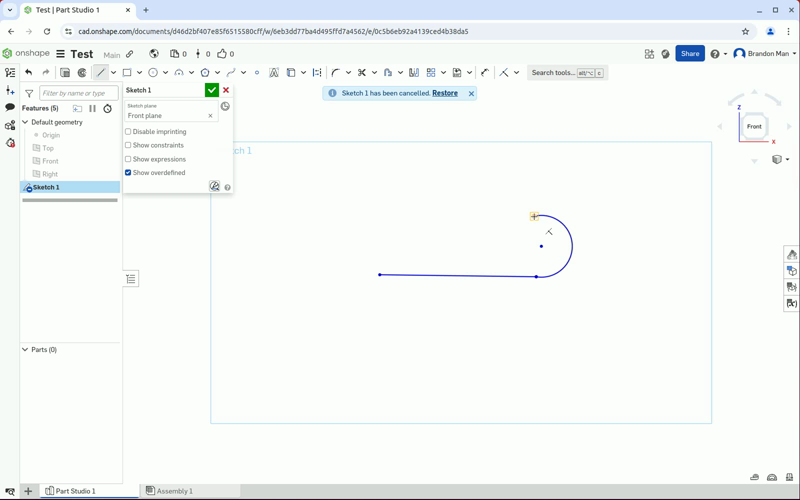
mouse_move(392, 216)
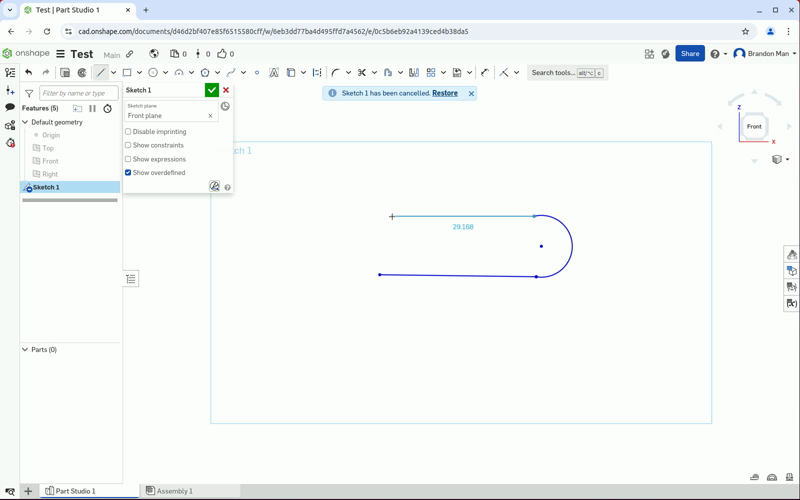
click(392, 216)
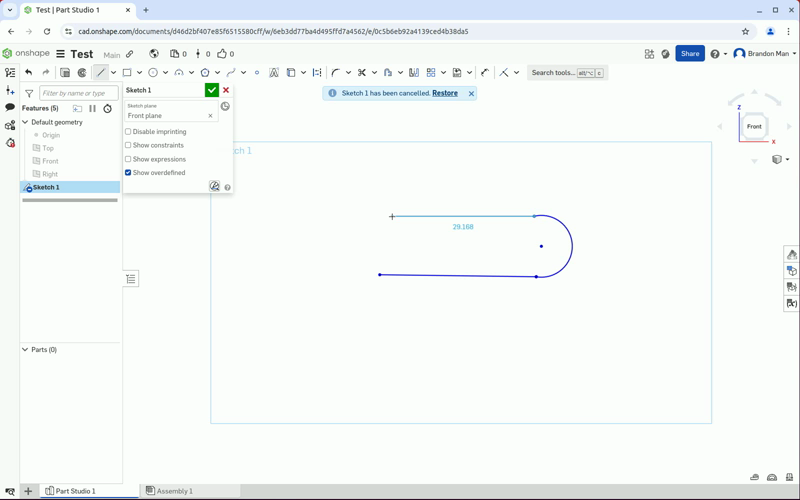
key_up(shift)
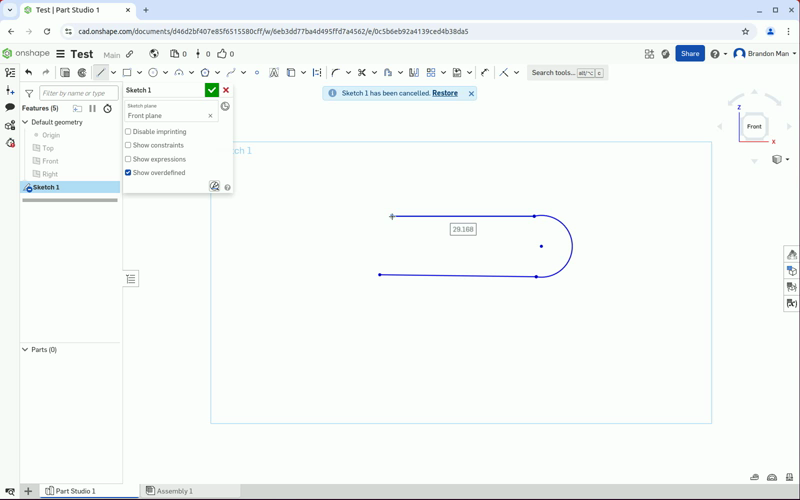
key(esc)
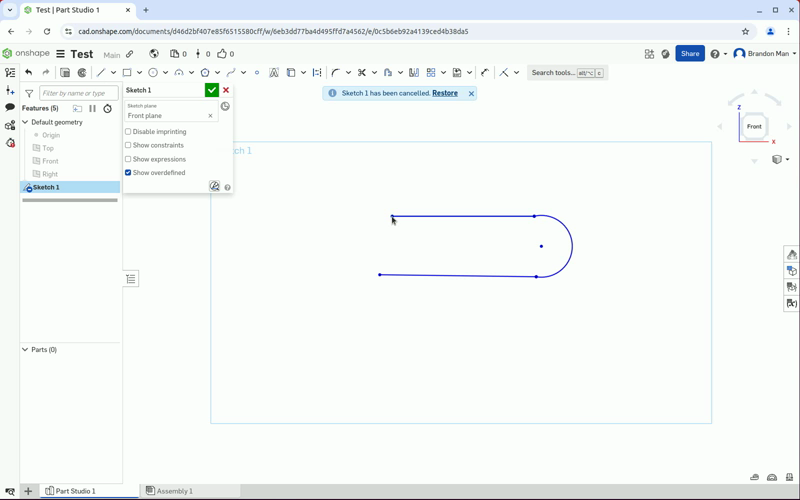
key(a)
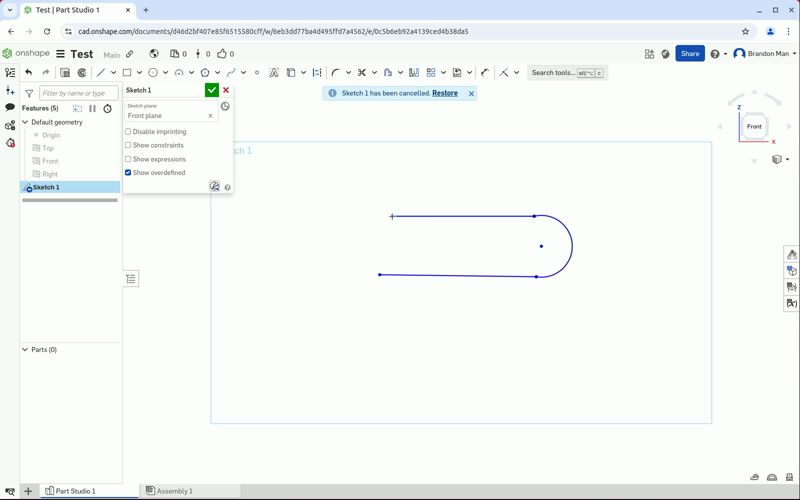
mouse_move(392, 216)
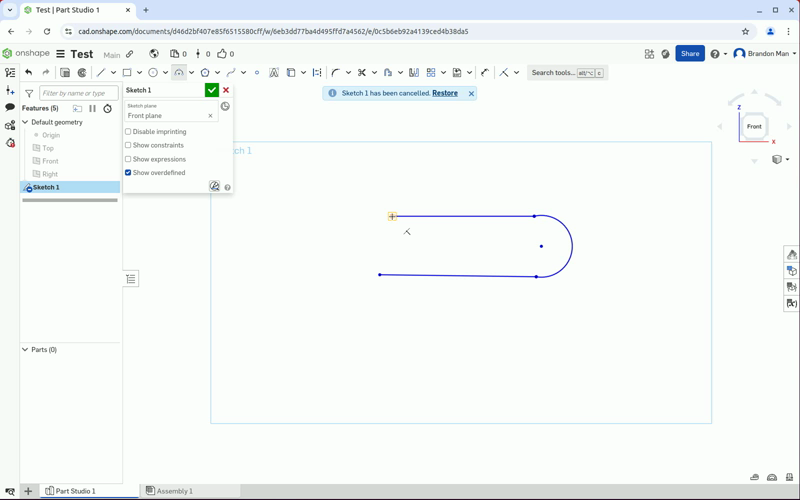
click(392, 216)
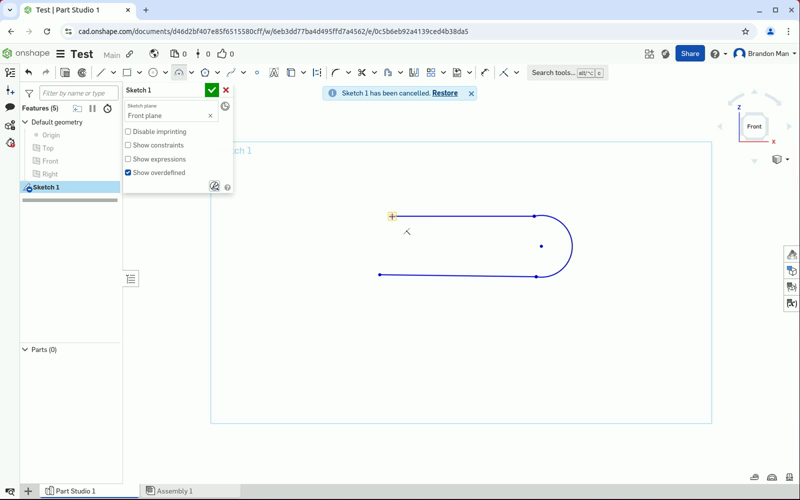
mouse_move(379, 274)
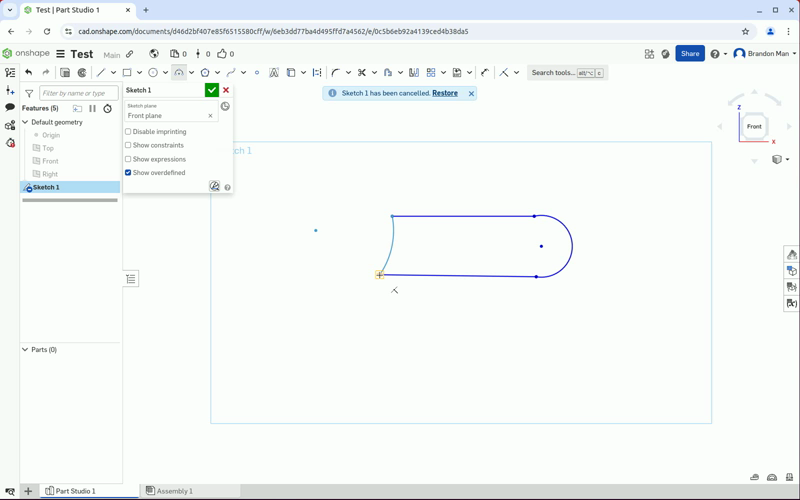
click(379, 274)
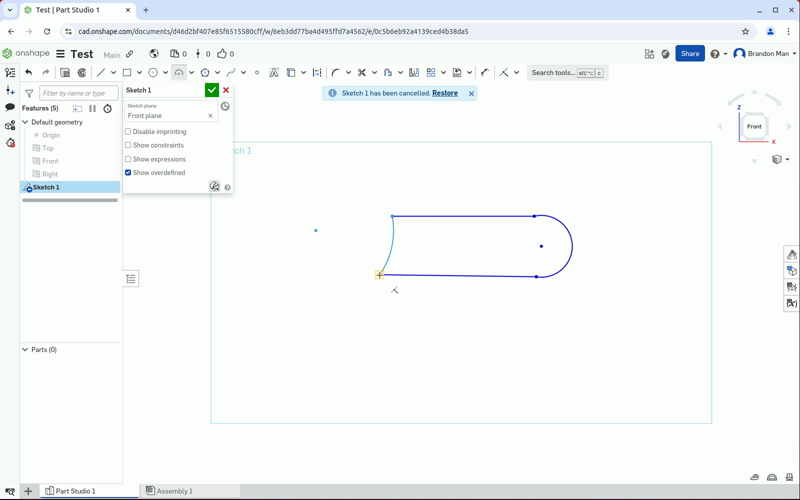
key_down(shift)
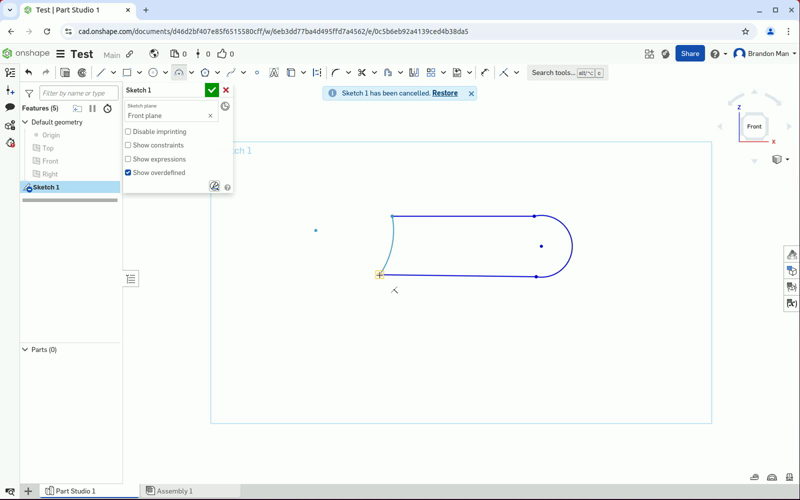
mouse_move(350, 237)
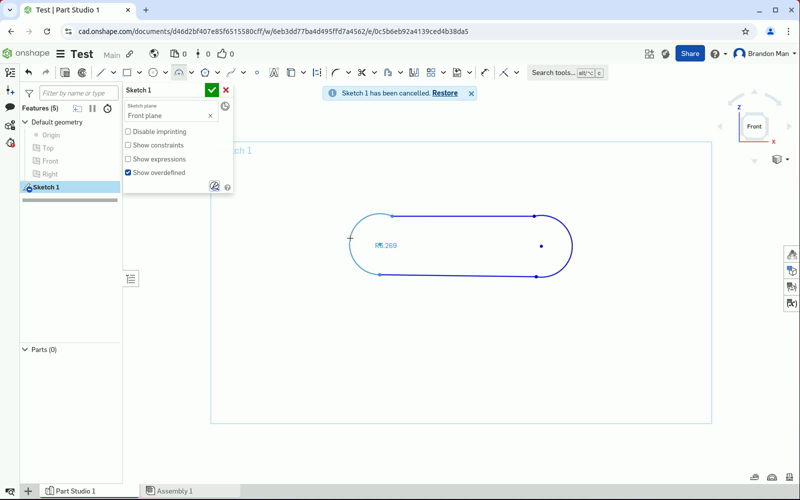
click(350, 237)
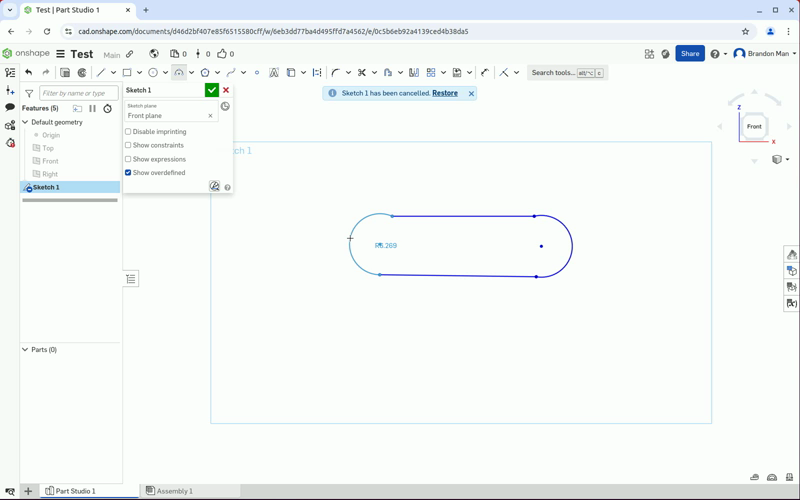
key_up(shift)
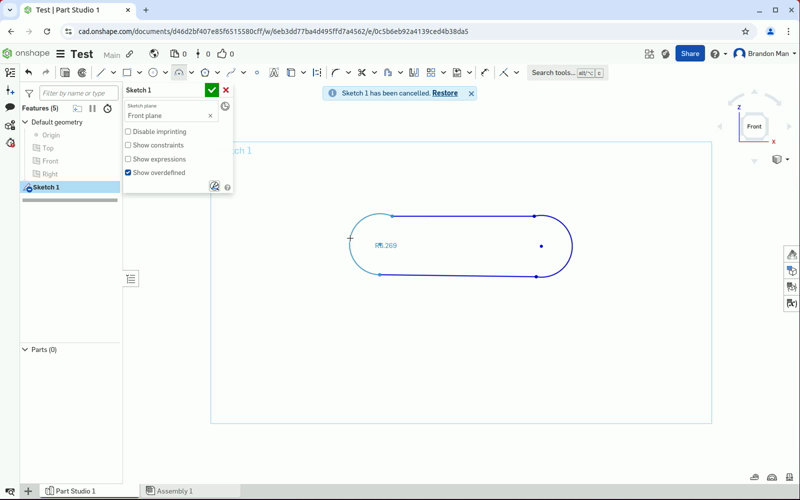
key(esc)
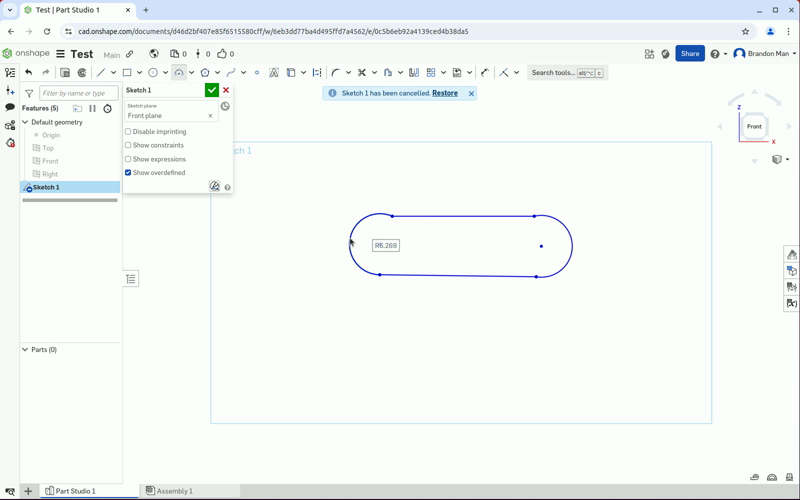
mouse_move(380, 262)
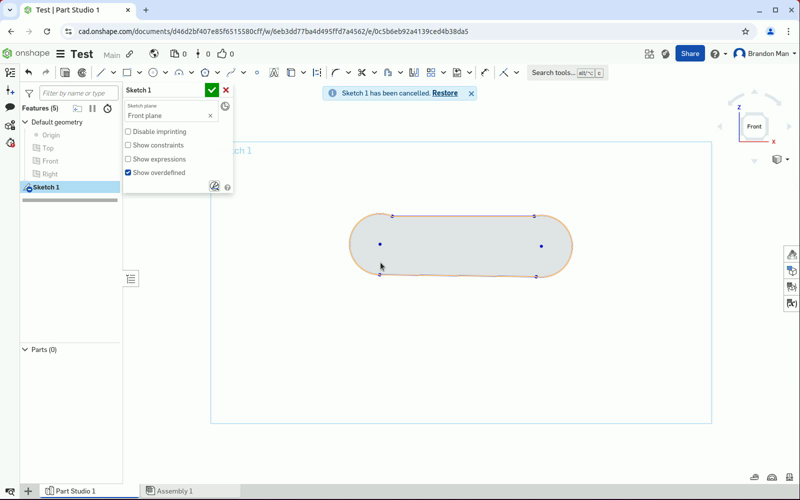
click(380, 262)
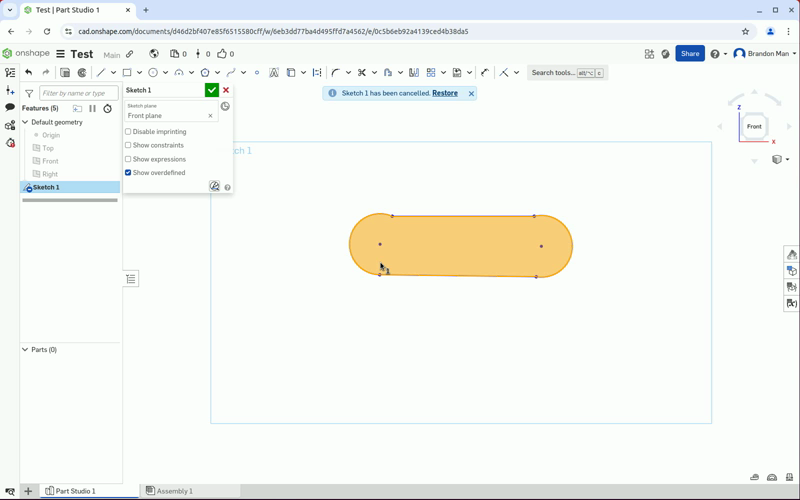
mouse_move(73, 352)
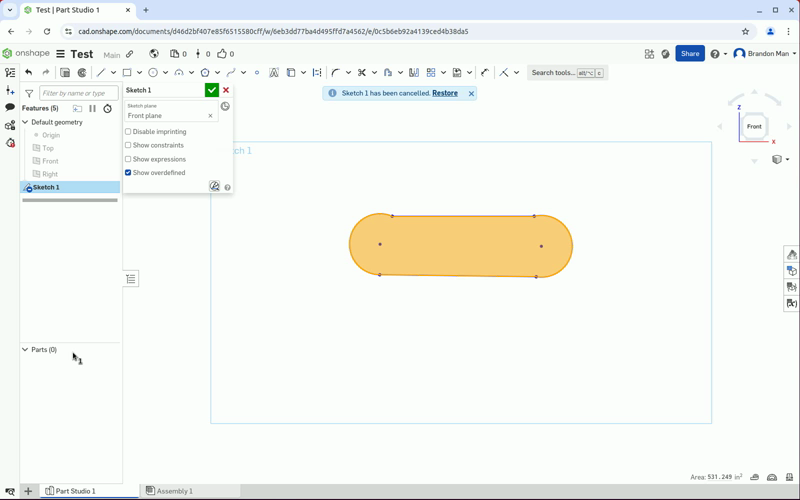
key(shift+y)
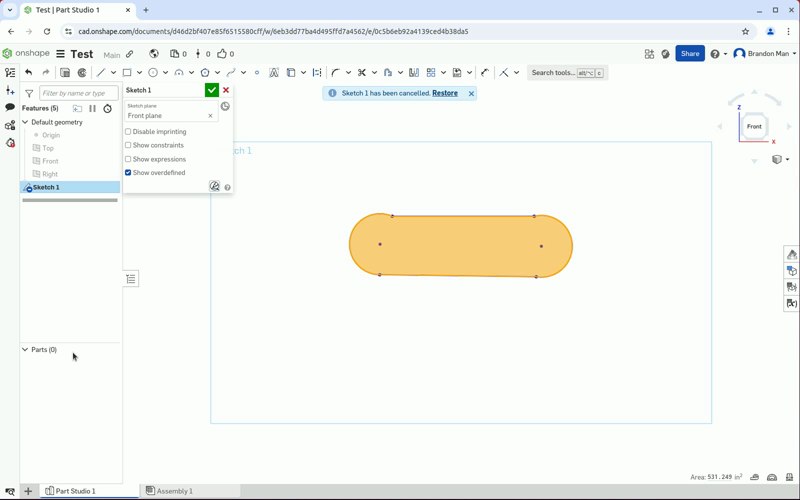
key(shift+e)
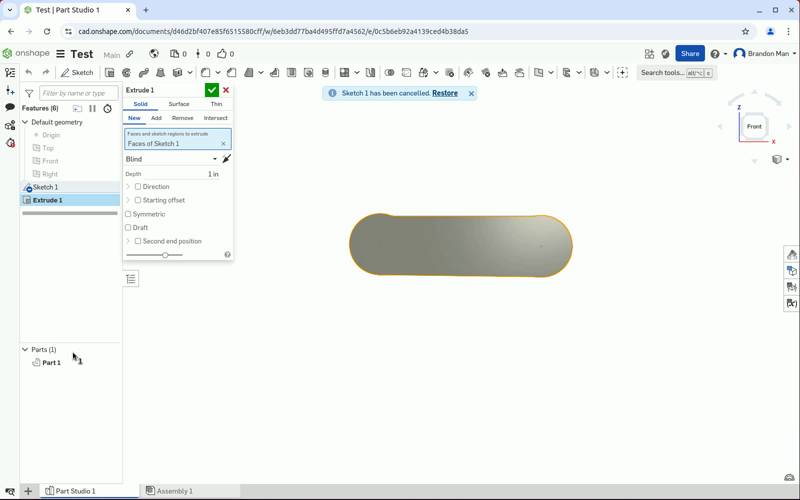
mouse_move(143, 106)
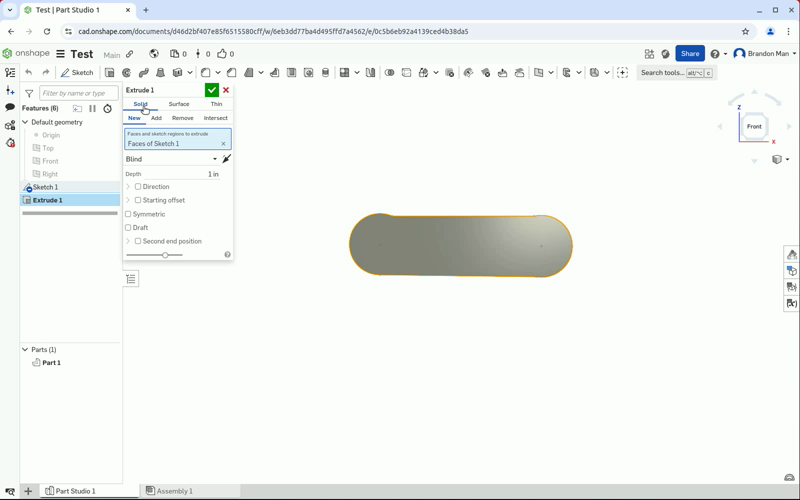
click(143, 106)
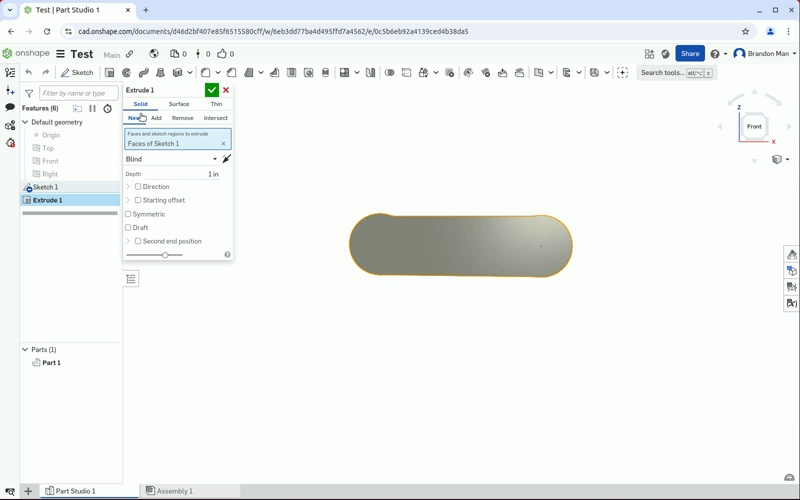
mouse_move(137, 120)
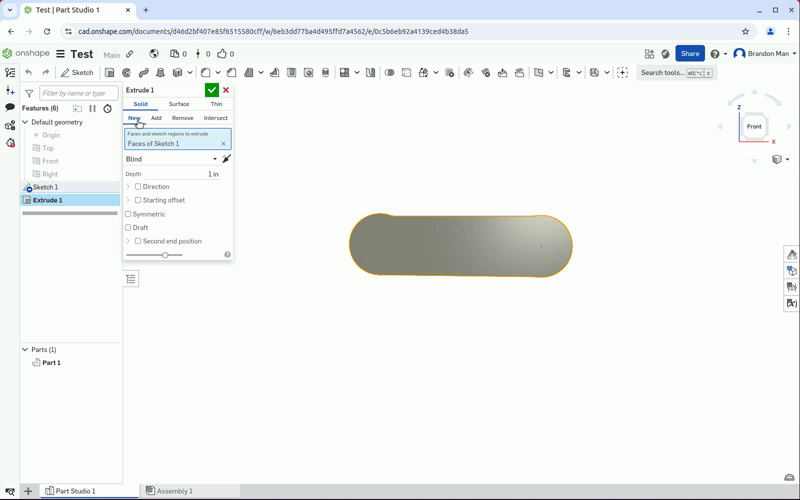
click(137, 120)
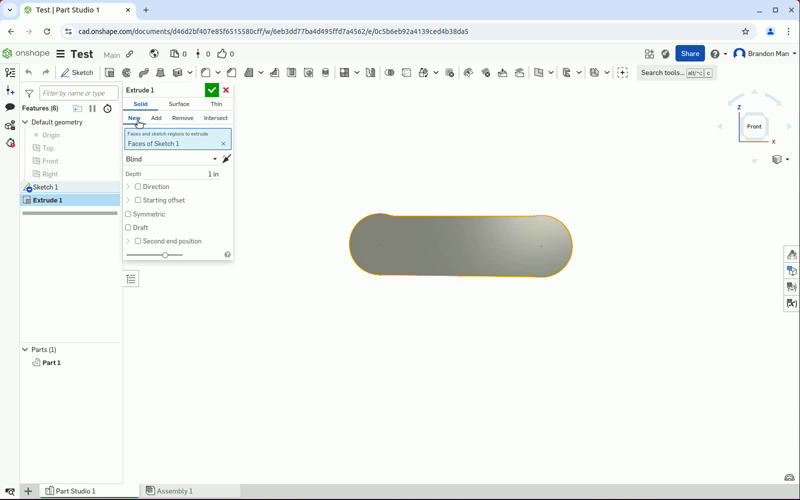
key(tab, 4)
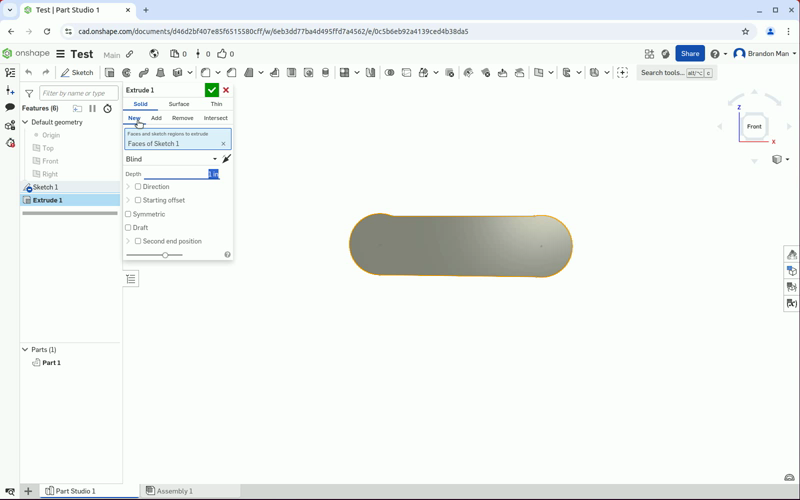
text(12.036)
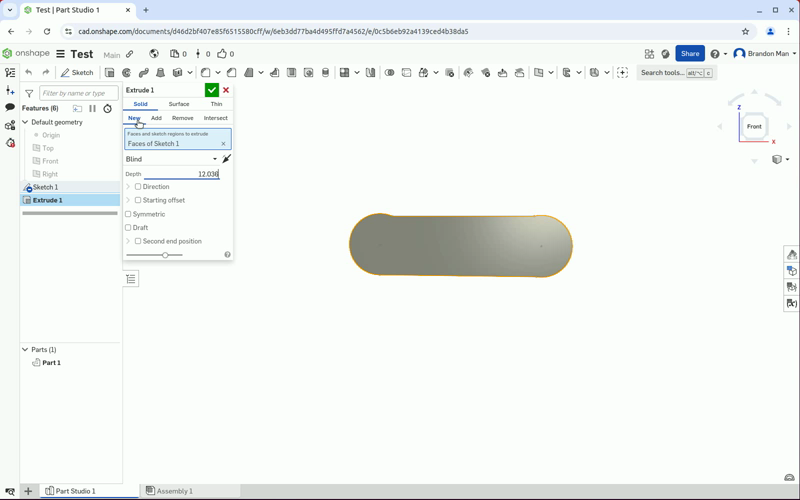
key(enter)
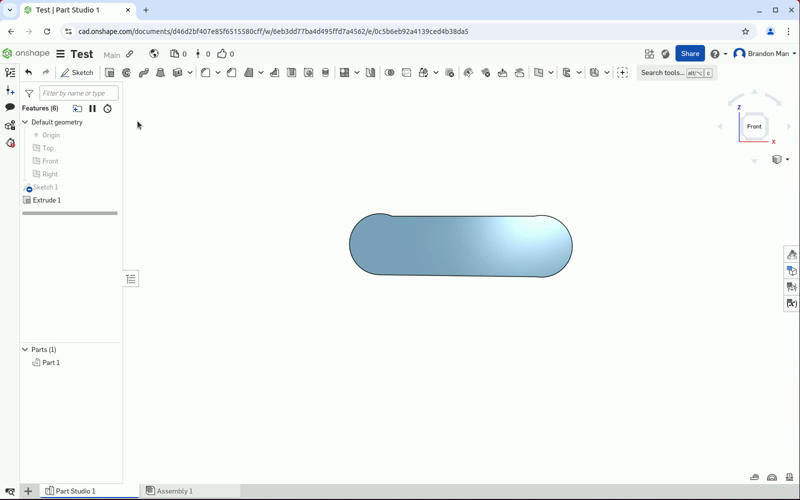
key(shift+h)
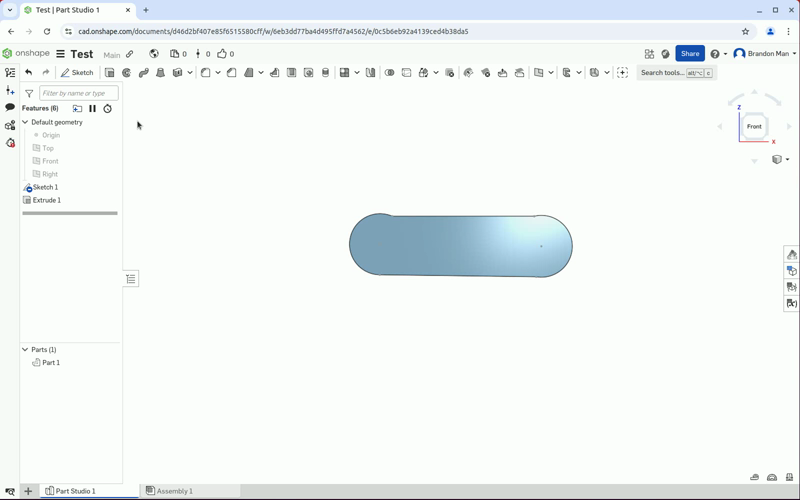
key(shift+h)
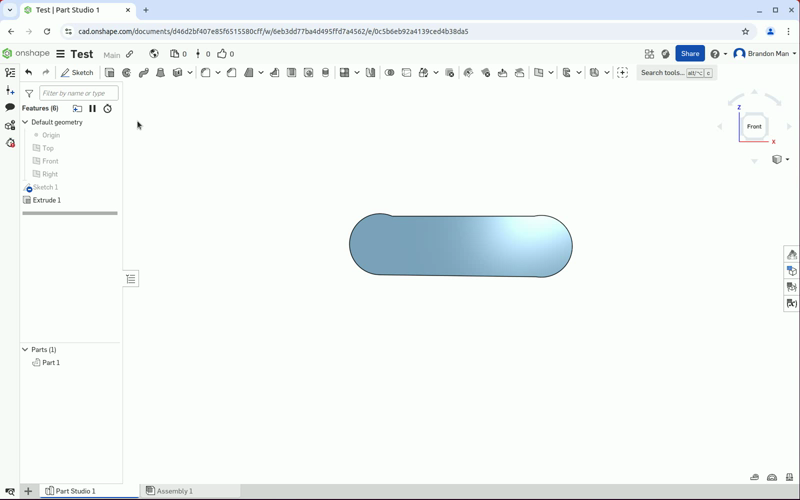
mouse_move(73, 189)
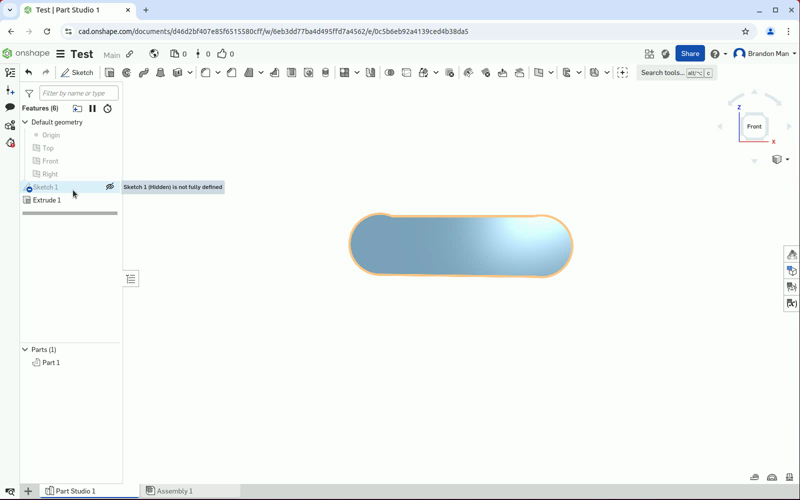
click(73, 189)
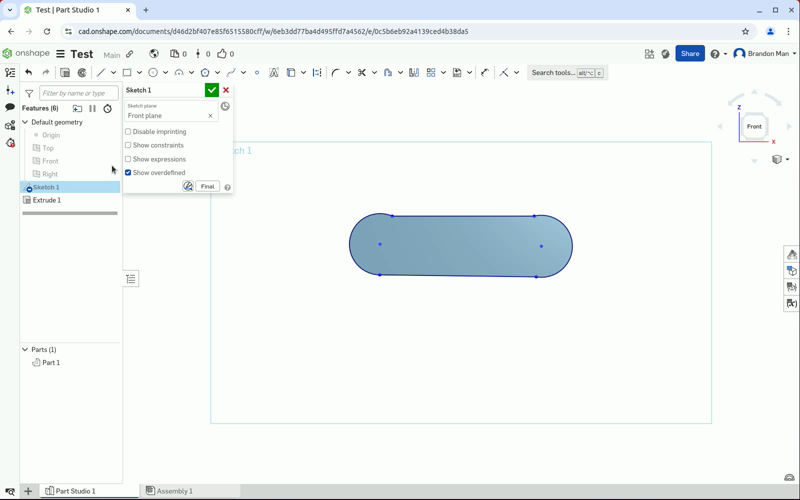
mouse_move(229, 92)
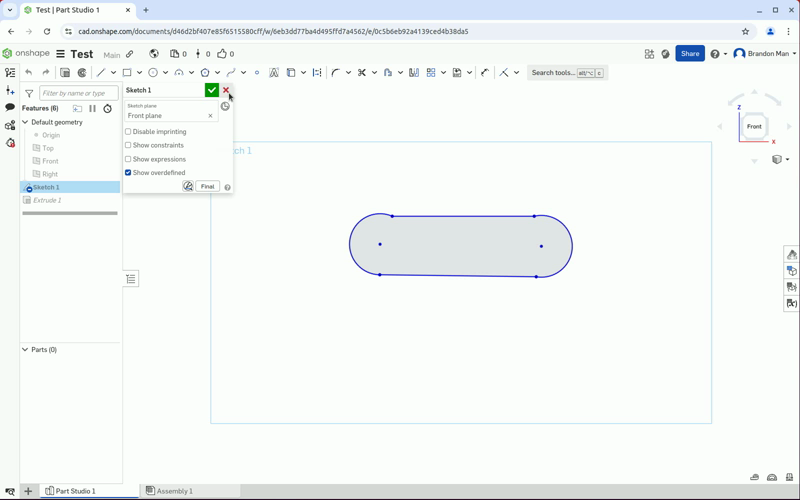
click(229, 92)
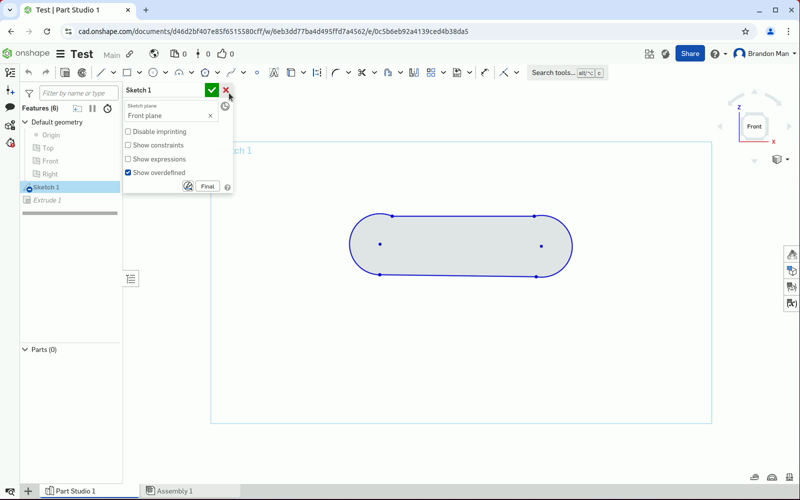
key(shift+s)
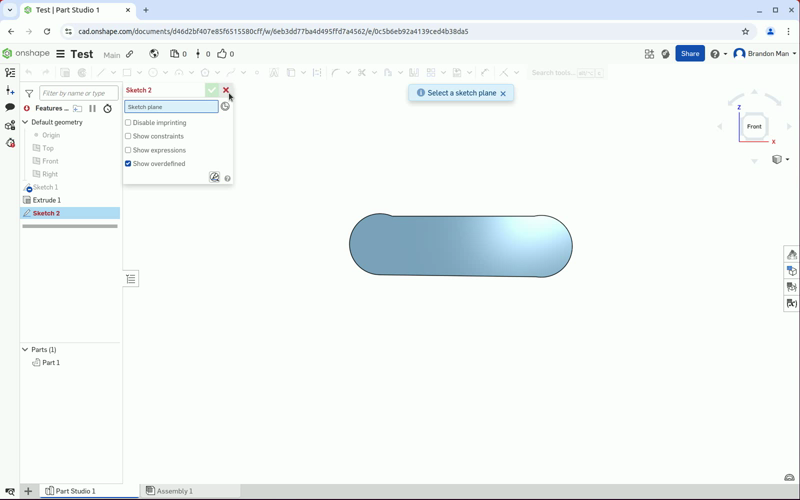
mouse_move(73, 163)
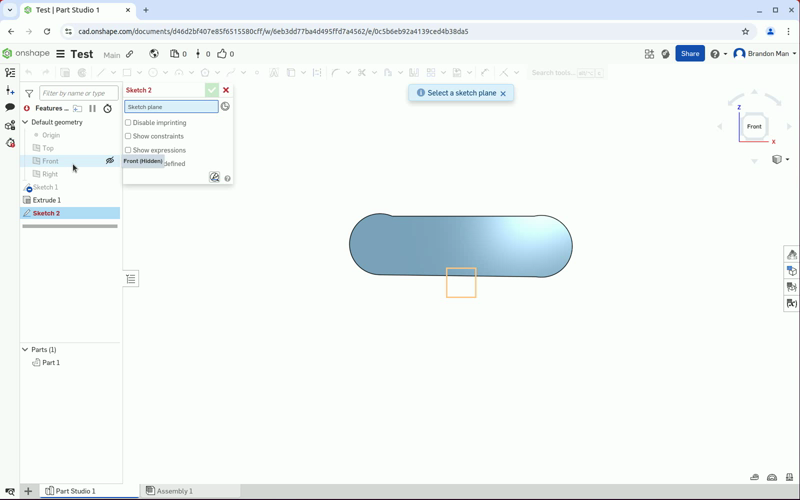
click(73, 163)
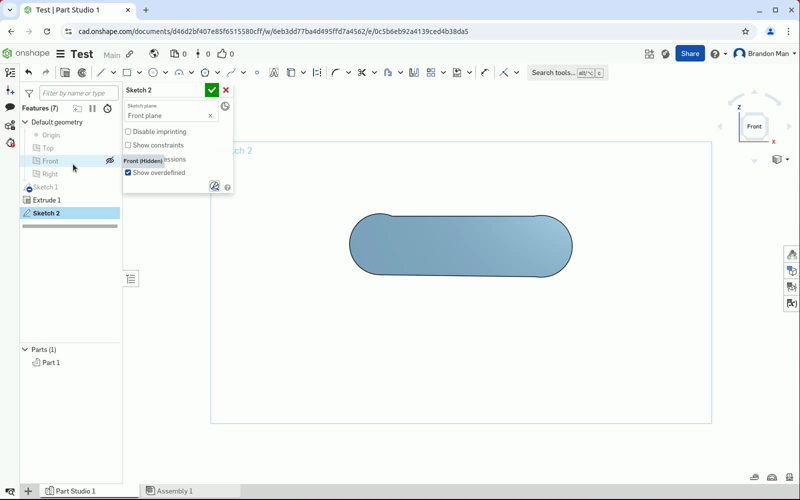
mouse_move(73, 352)
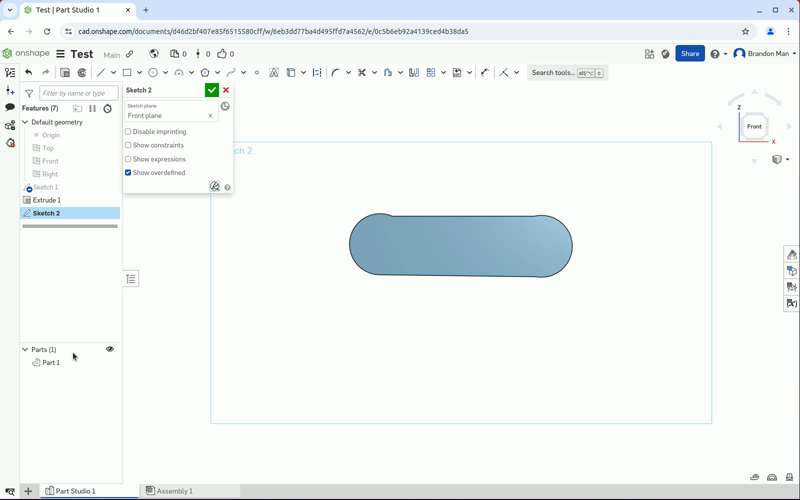
key(y)
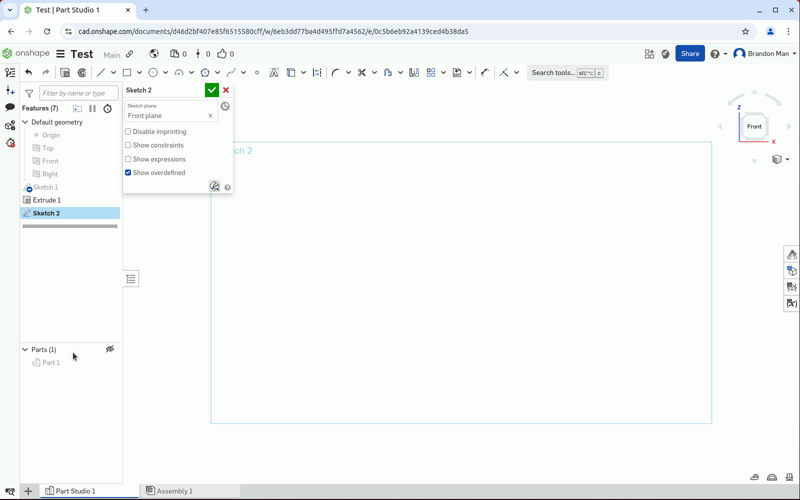
key(l)
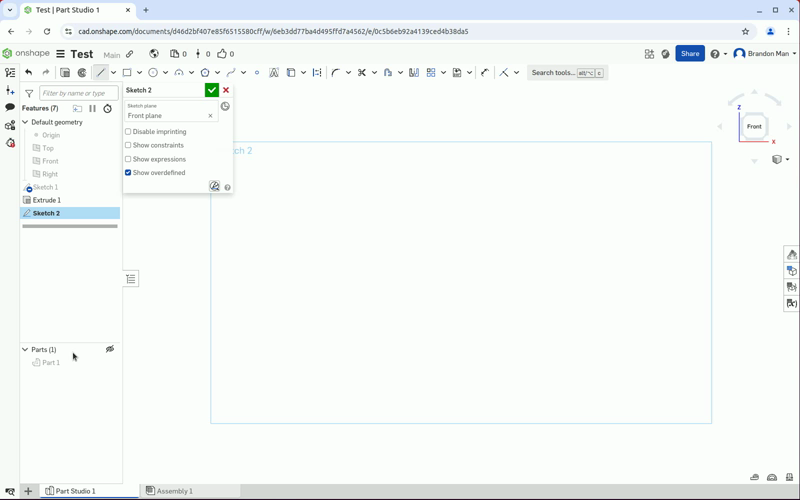
key_down(shift)
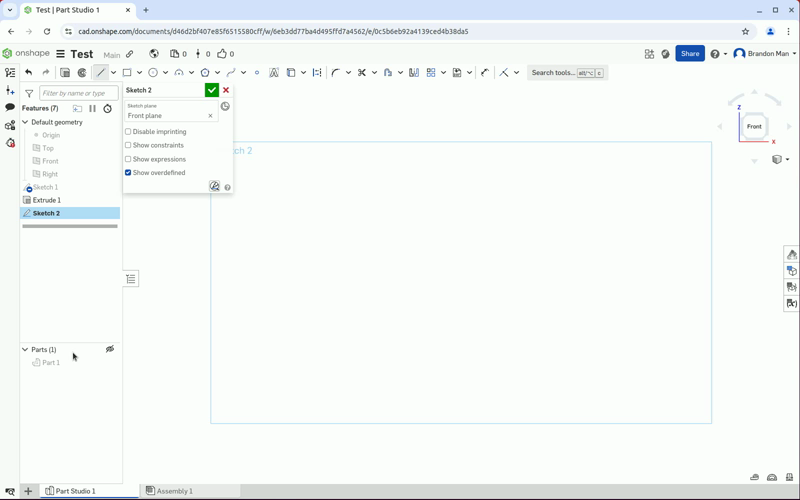
mouse_move(379, 274)
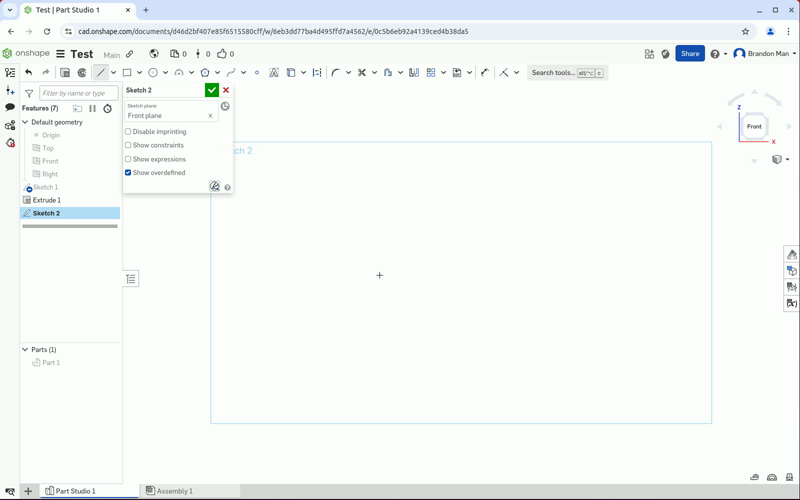
click(379, 274)
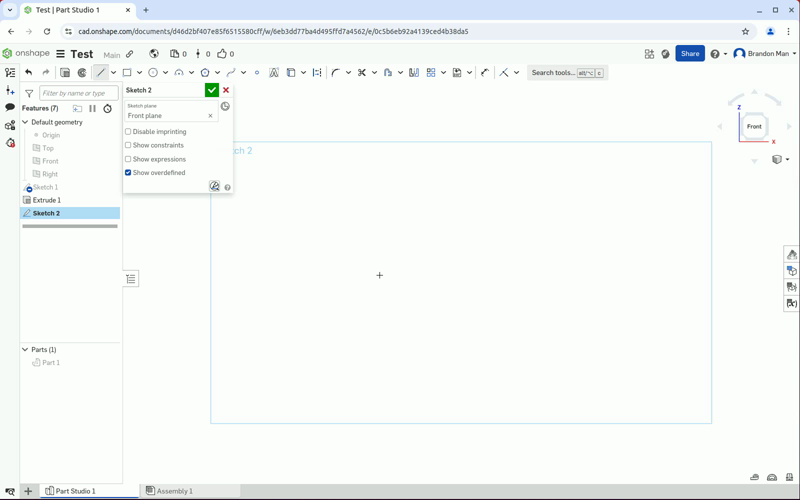
key_up(shift)
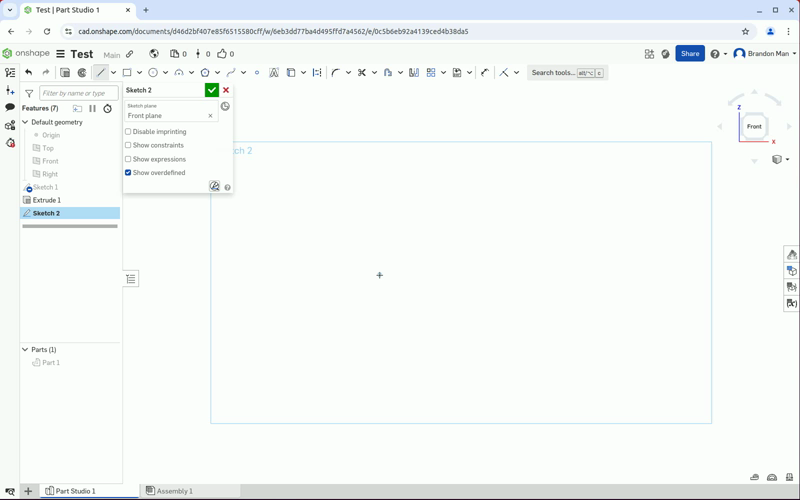
key_down(shift)
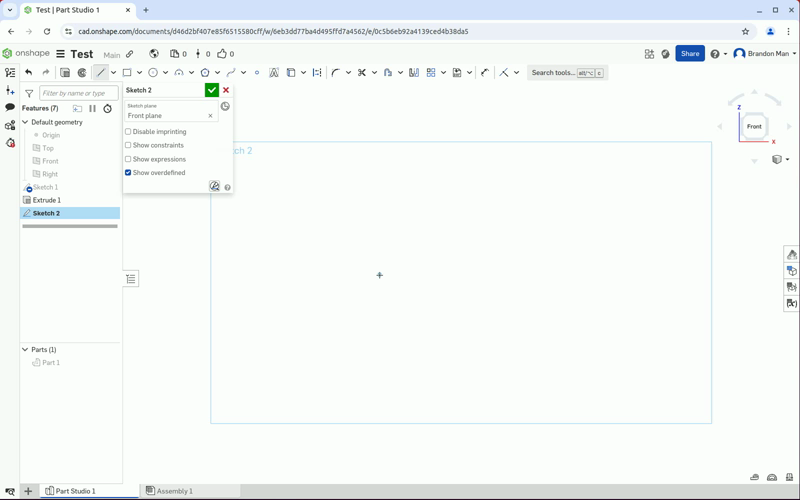
mouse_move(536, 276)
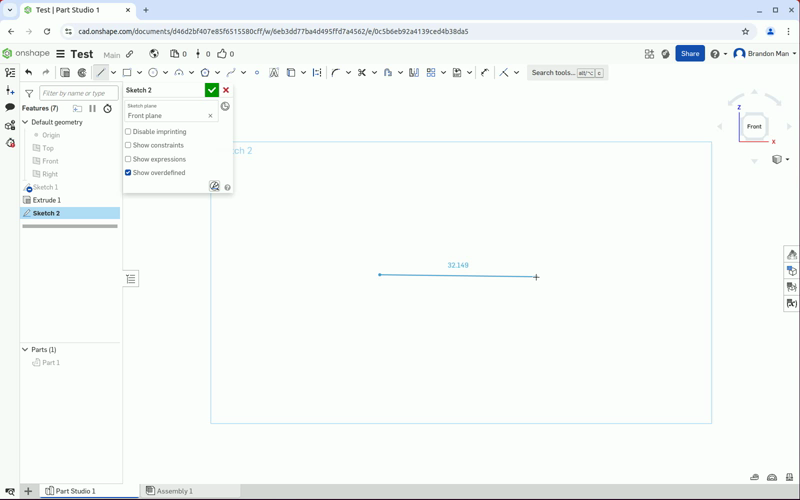
click(536, 276)
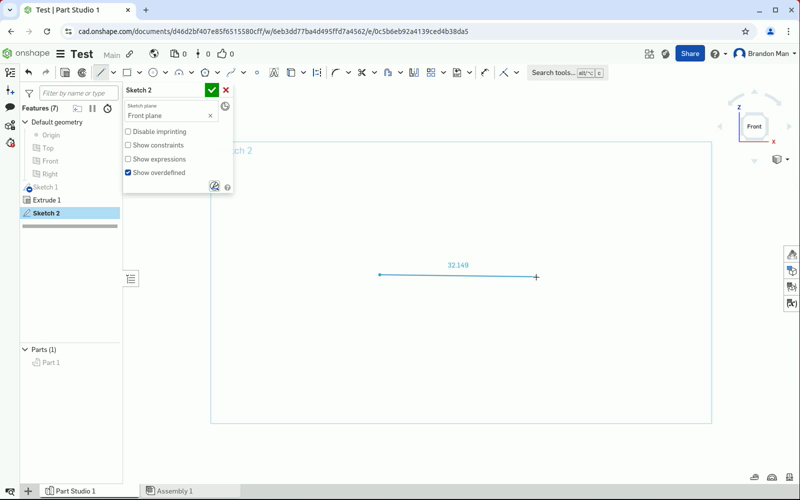
key_up(shift)
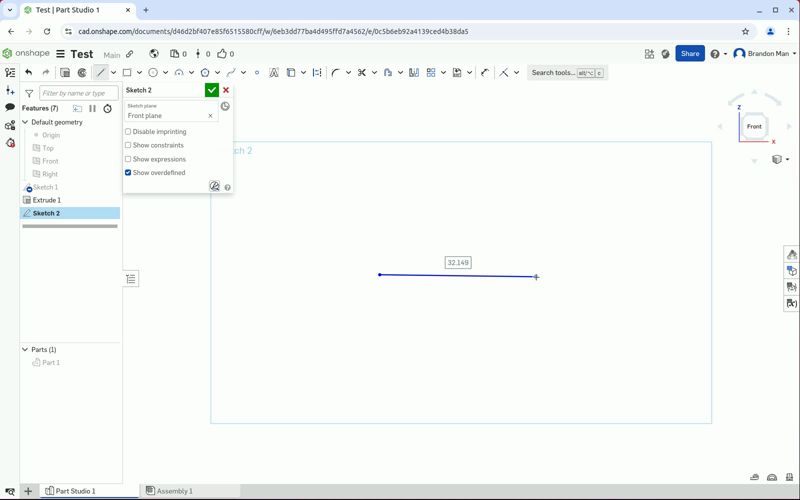
key(esc)
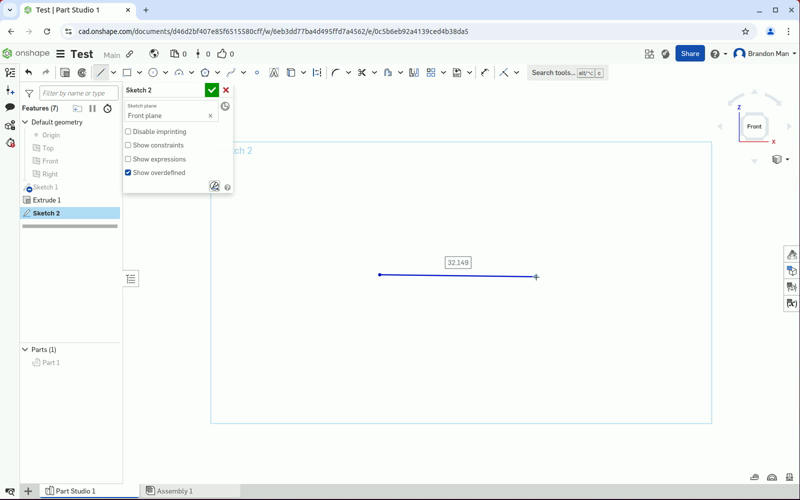
key(a)
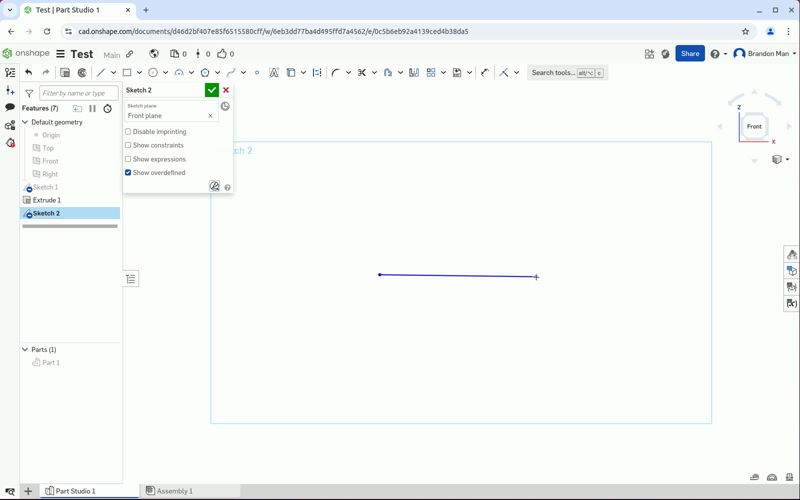
mouse_move(536, 276)
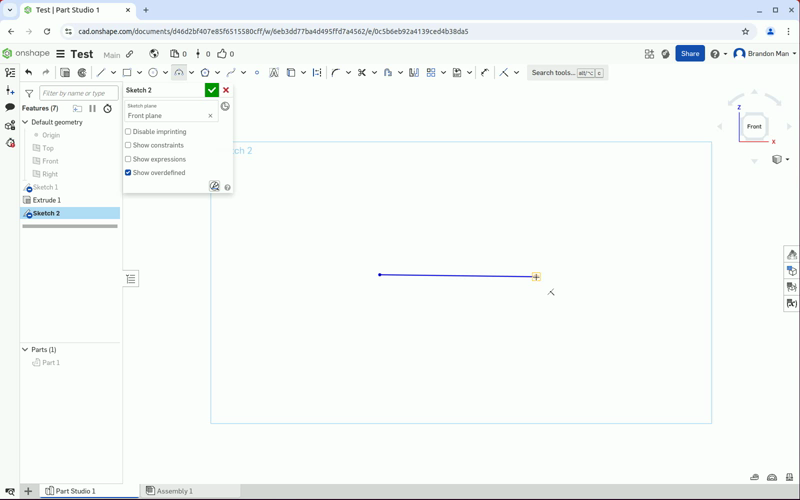
click(536, 276)
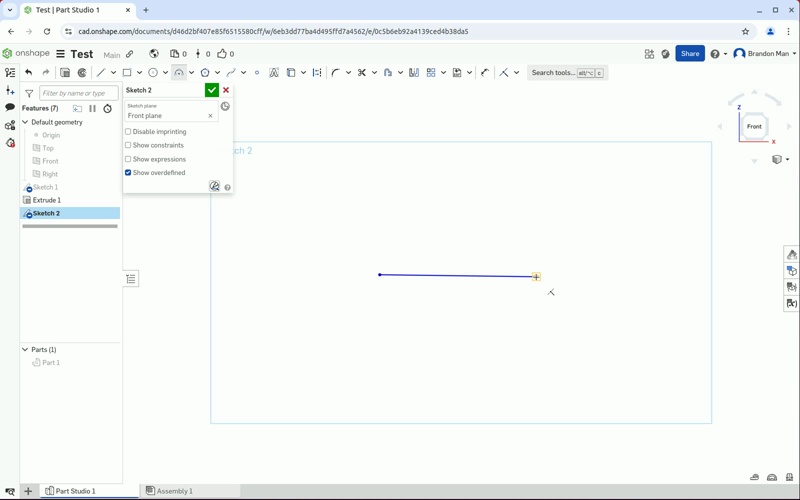
key_down(shift)
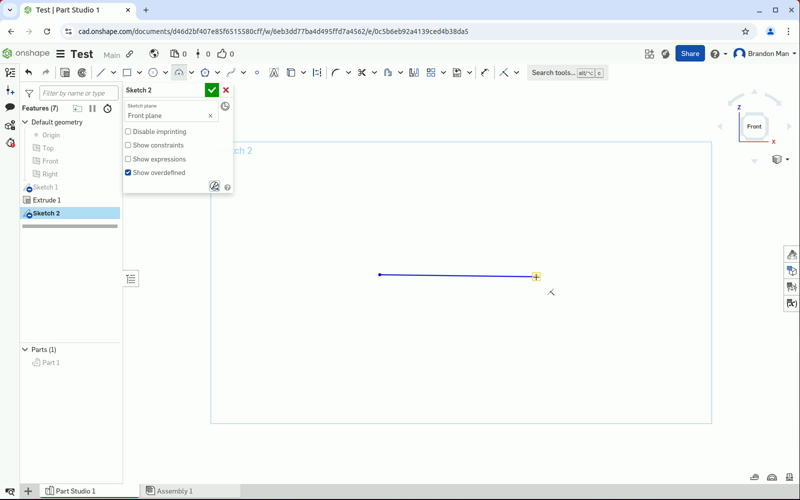
mouse_move(534, 216)
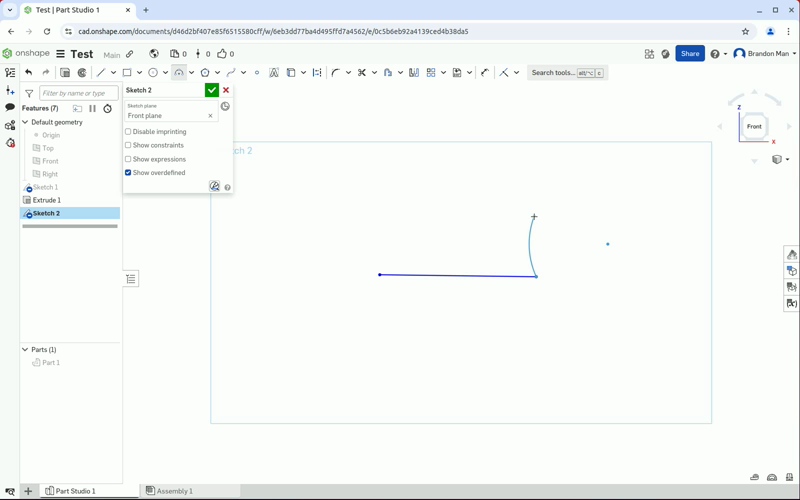
click(534, 216)
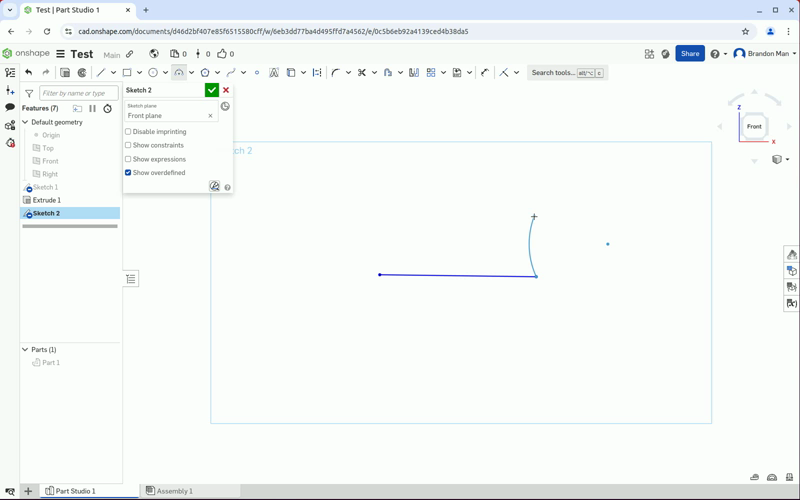
mouse_move(572, 245)
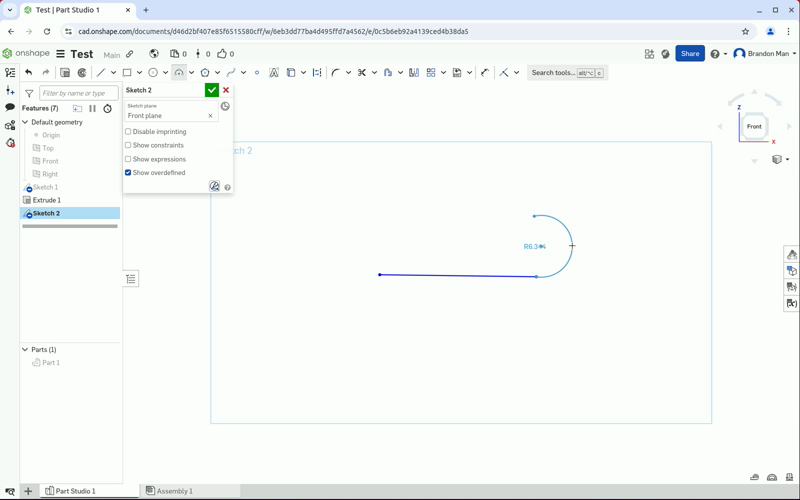
click(572, 245)
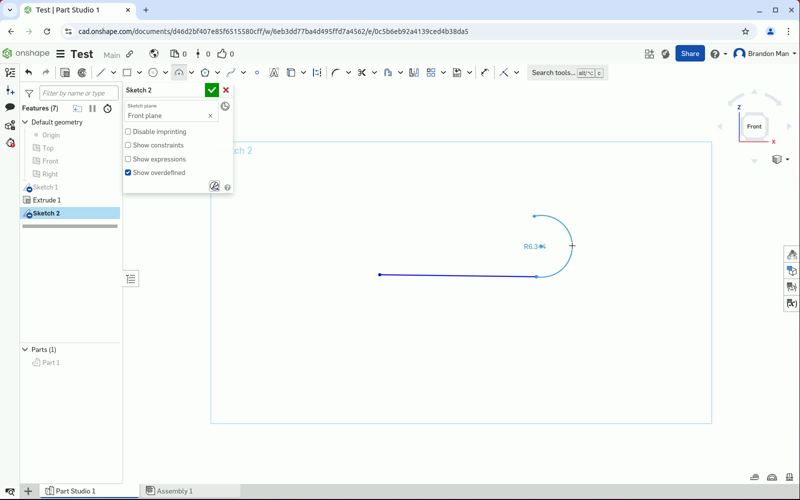
key_up(shift)
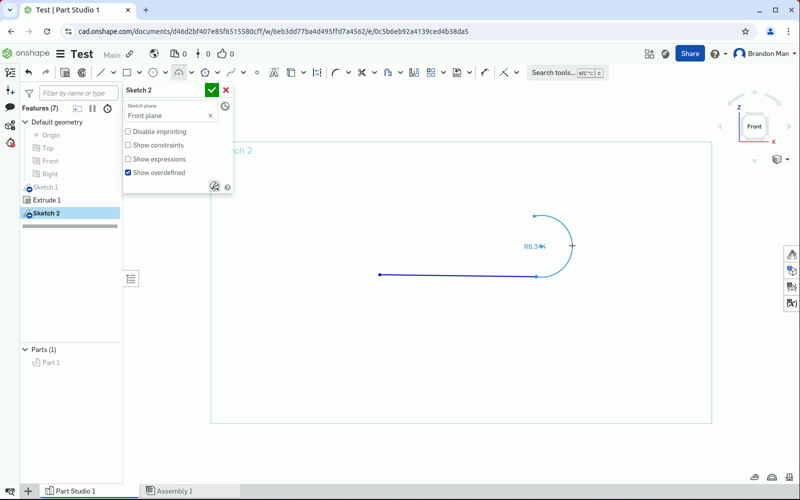
key(esc)
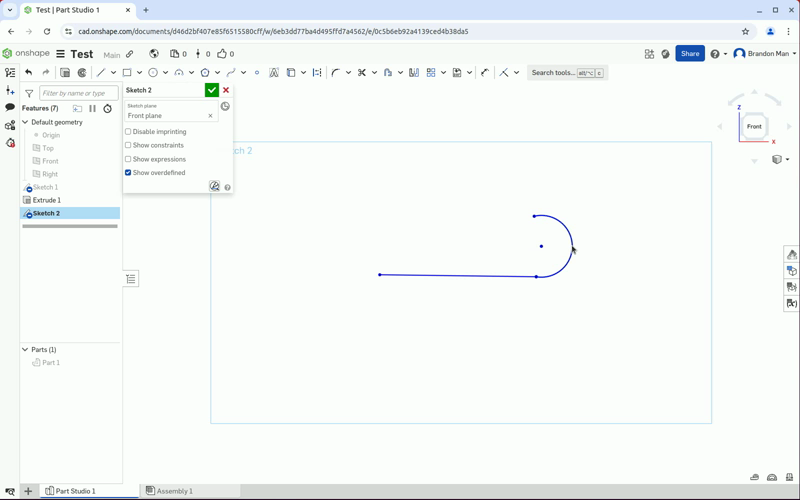
key(l)
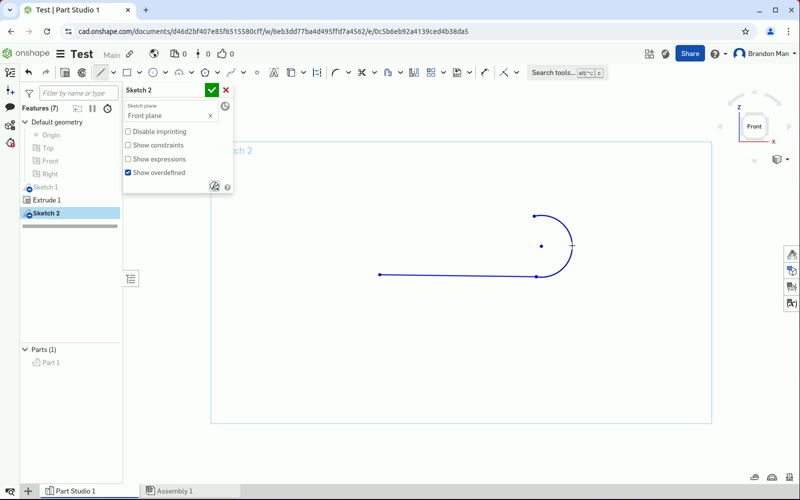
mouse_move(534, 216)
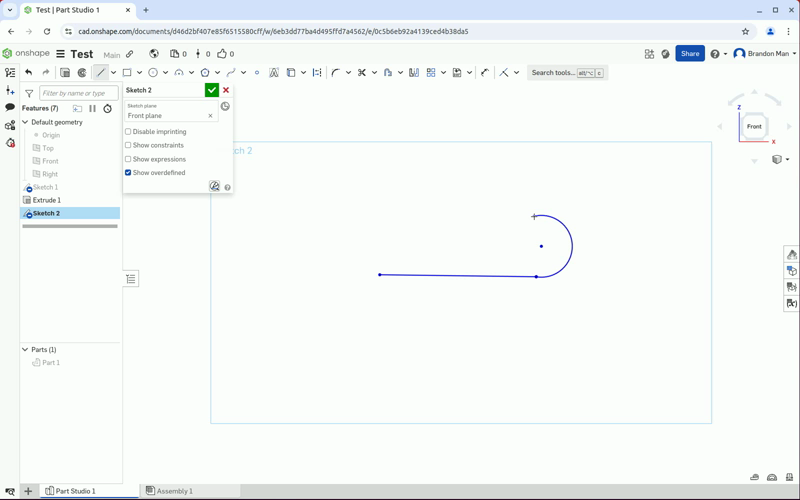
click(534, 216)
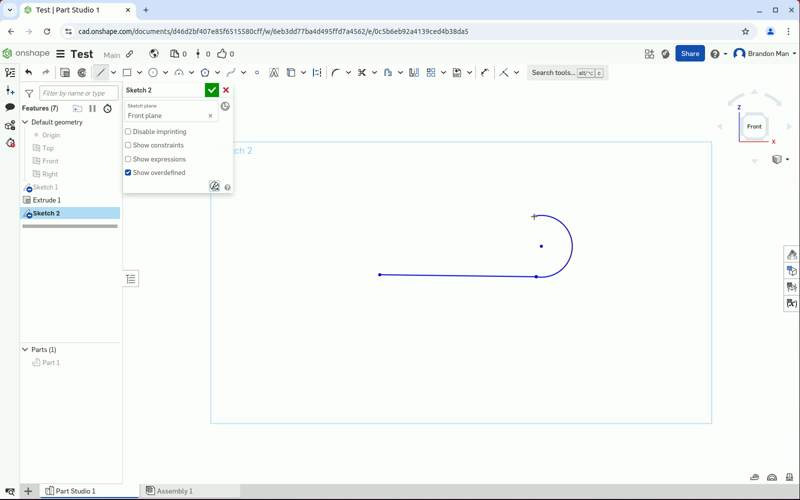
key_down(shift)
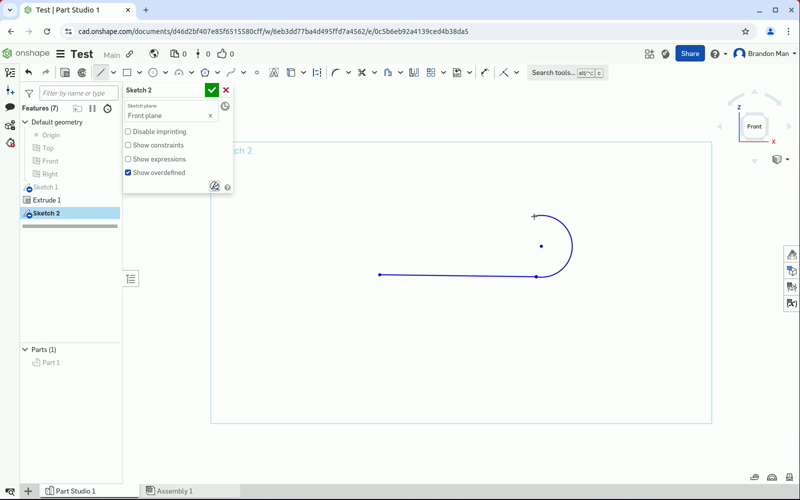
mouse_move(392, 216)
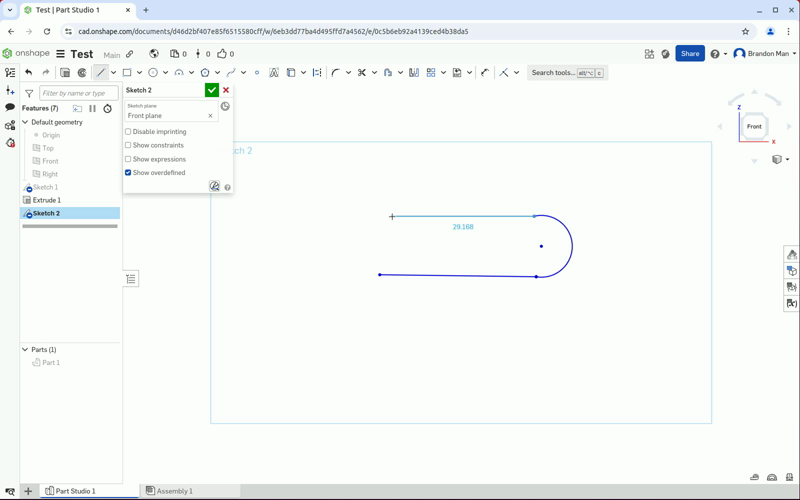
click(392, 216)
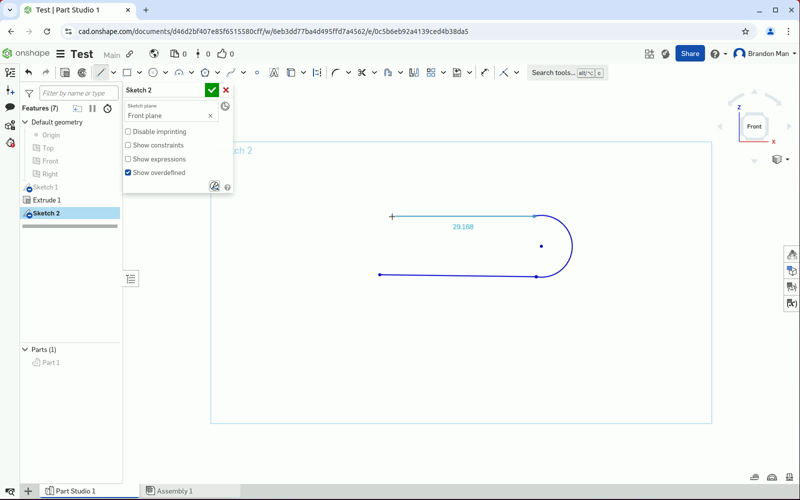
key_up(shift)
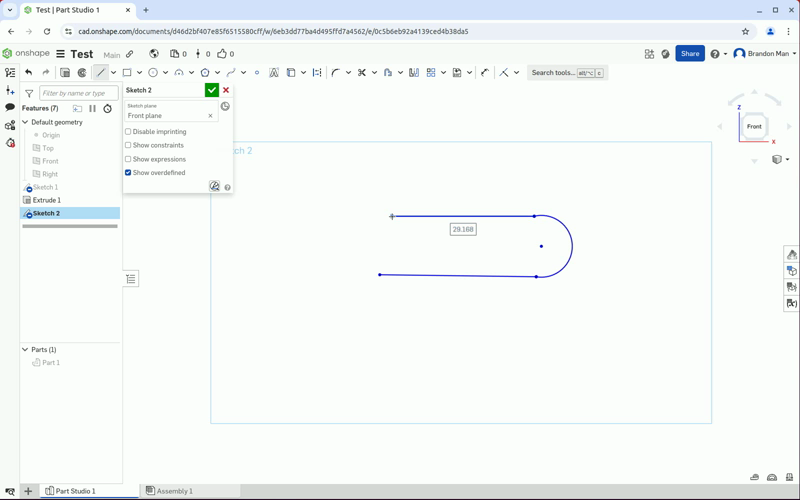
key(esc)
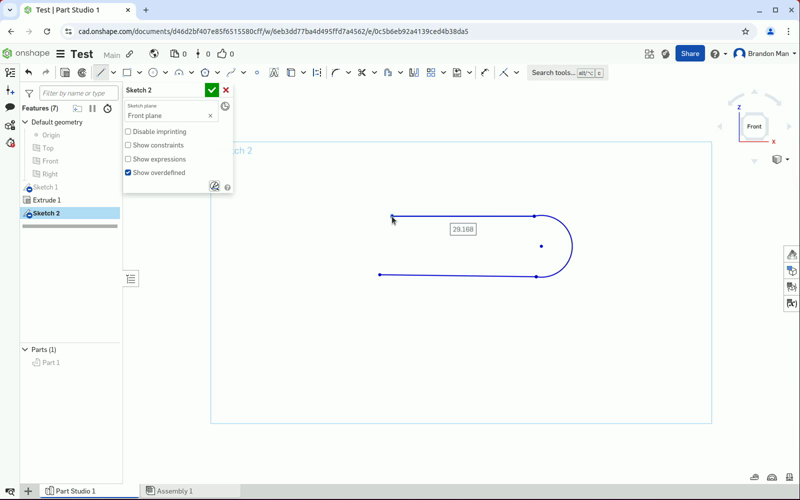
key(a)
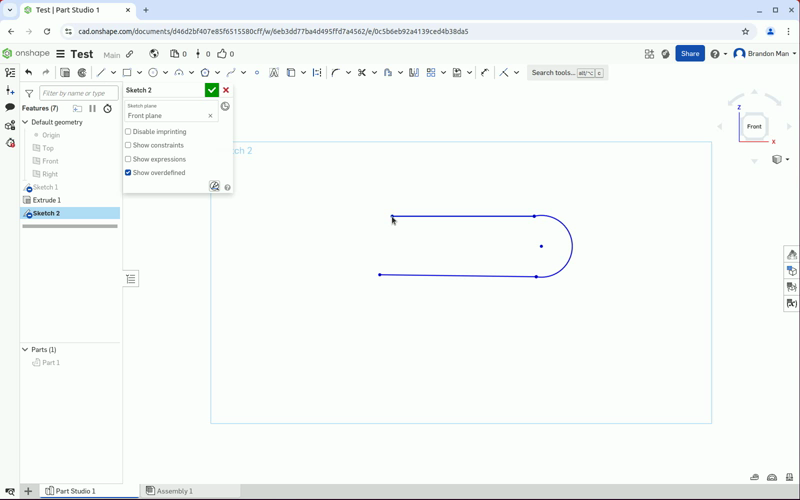
mouse_move(392, 216)
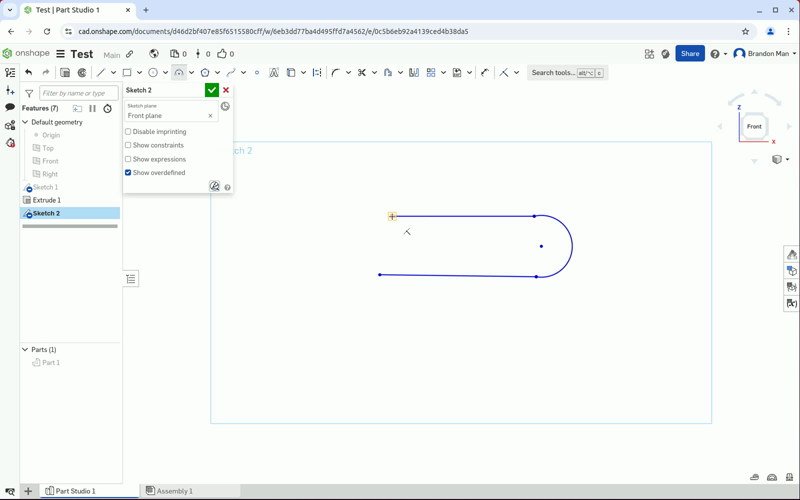
click(392, 216)
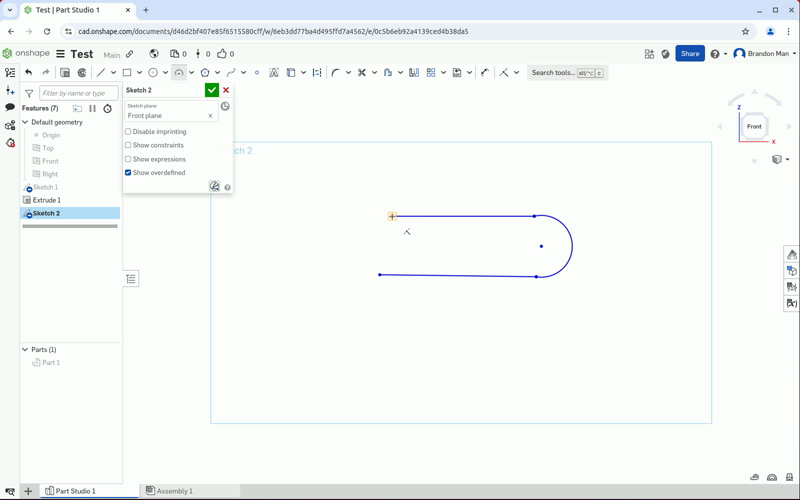
mouse_move(379, 274)
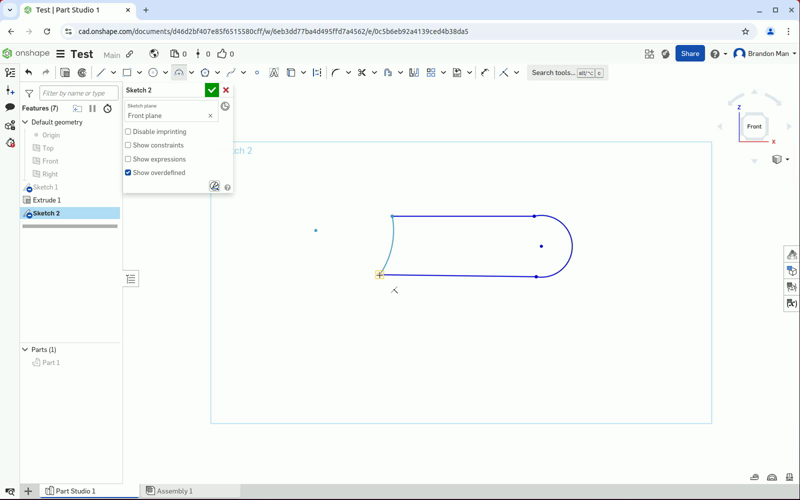
click(379, 274)
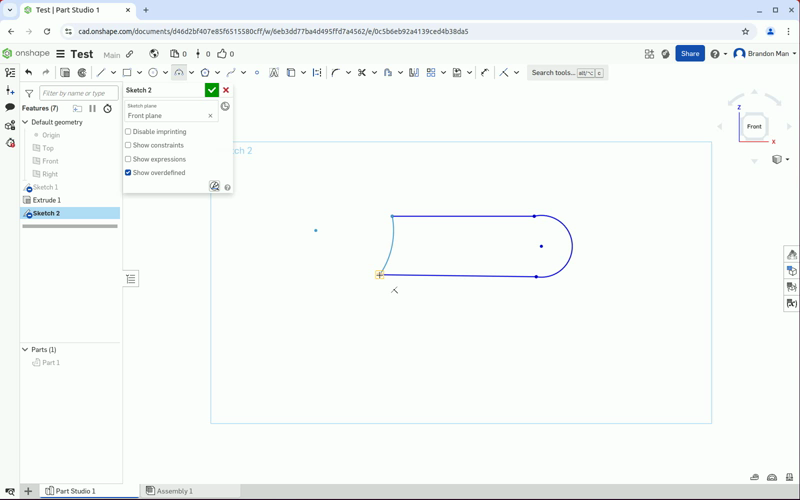
key_down(shift)
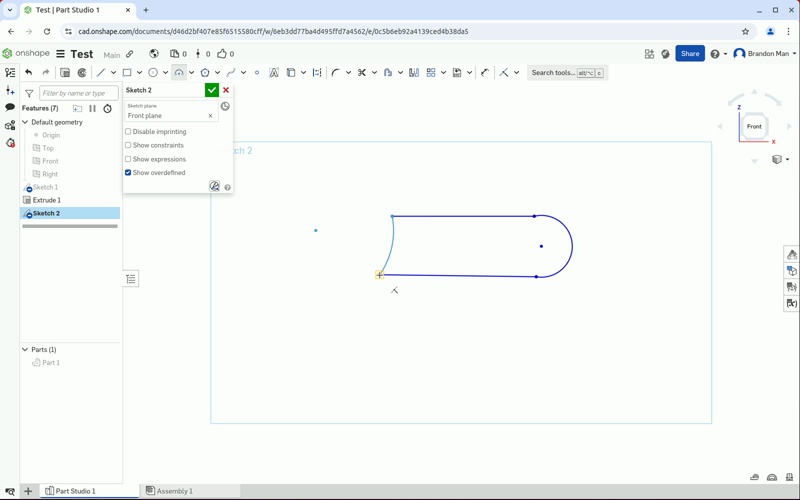
mouse_move(350, 237)
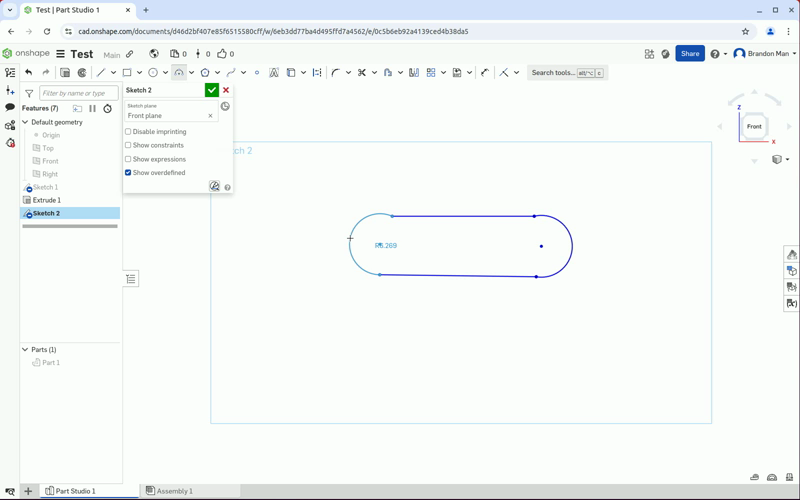
click(350, 237)
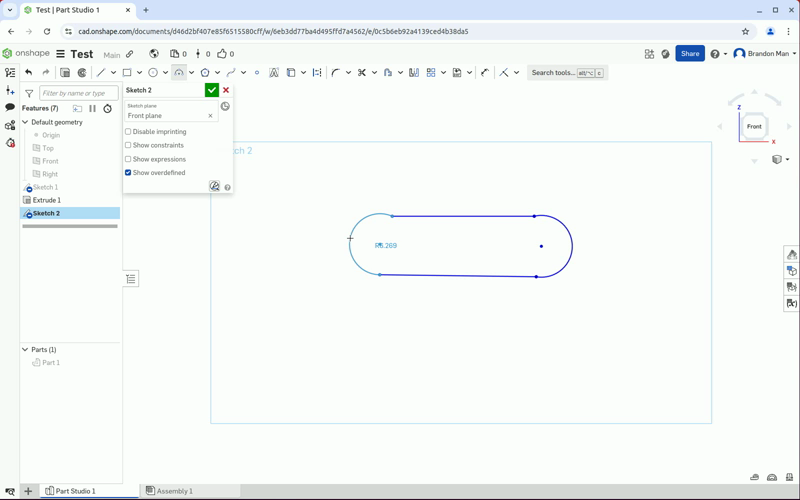
key_up(shift)
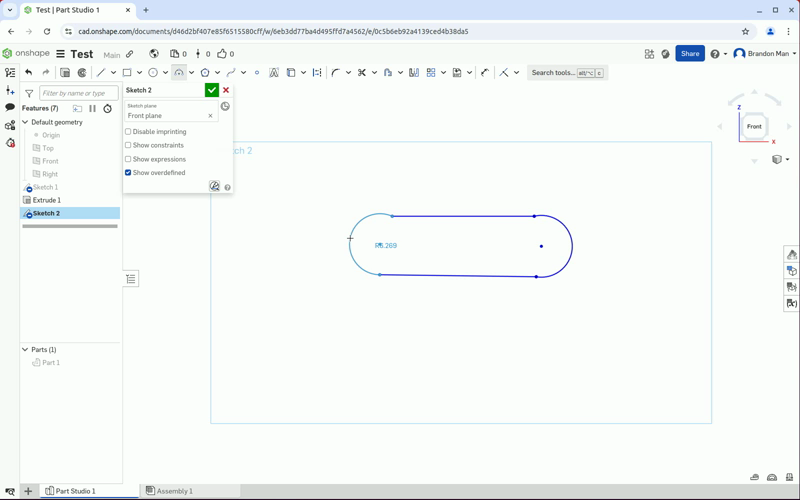
key(esc)
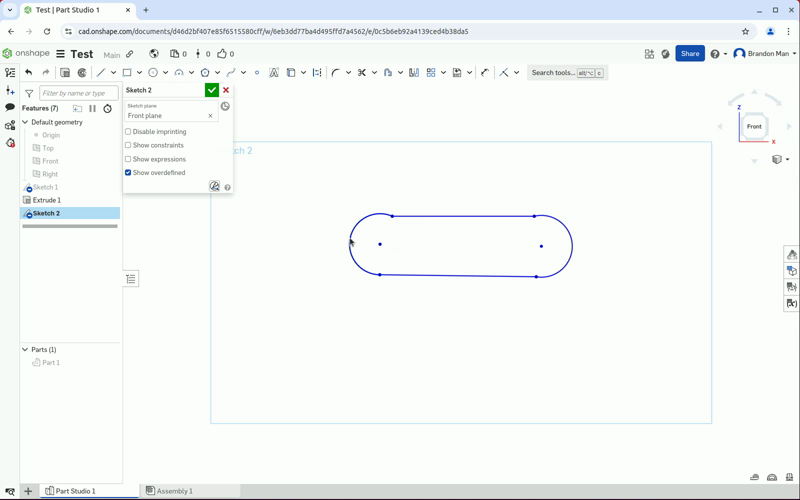
mouse_move(475, 247)
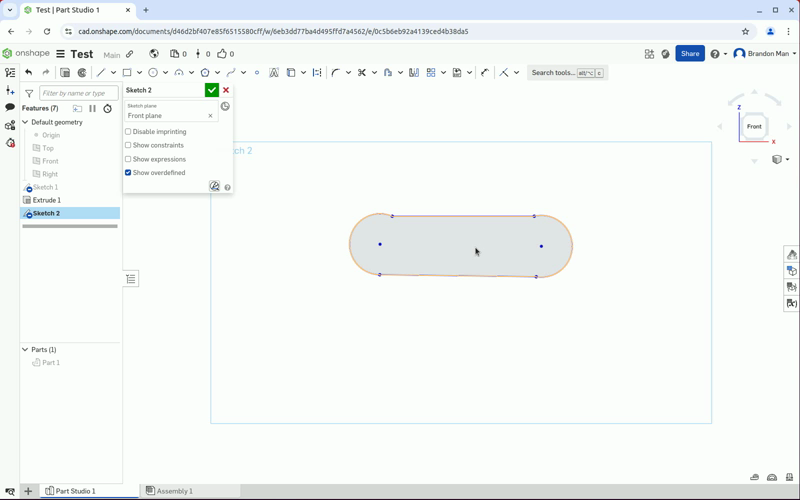
click(475, 247)
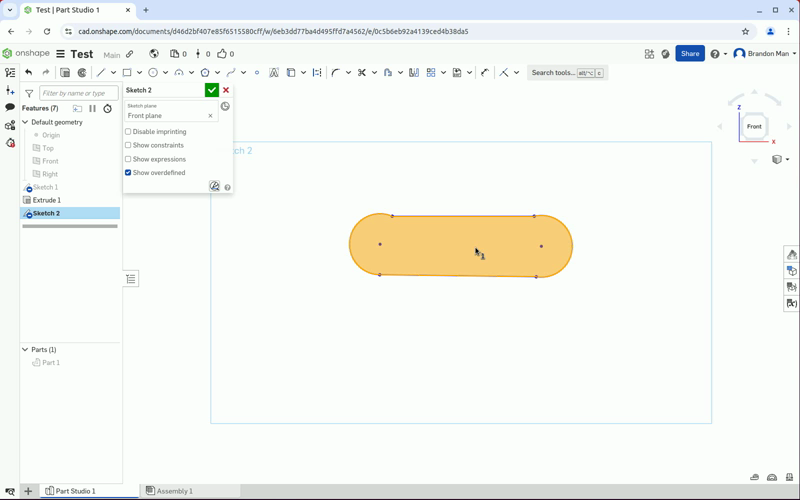
mouse_move(73, 352)
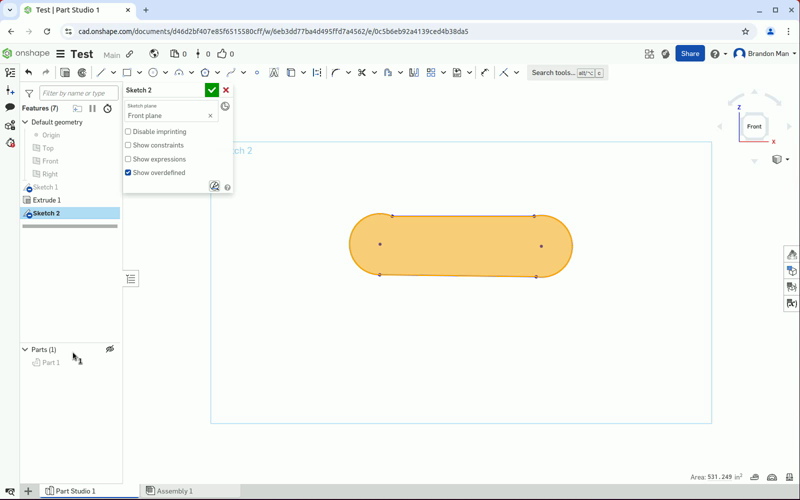
key(shift+y)
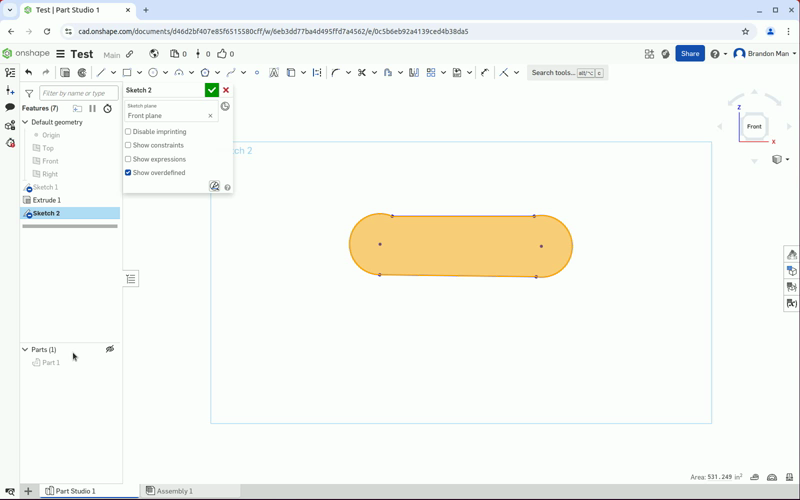
key(shift+e)
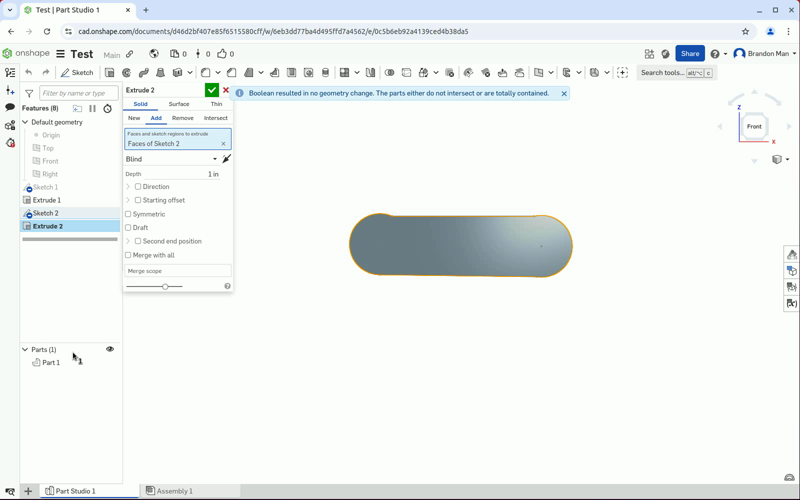
mouse_move(143, 106)
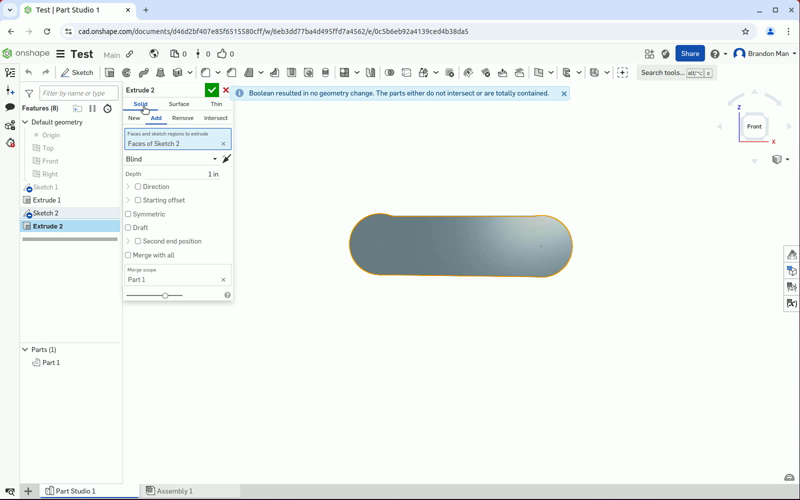
click(143, 106)
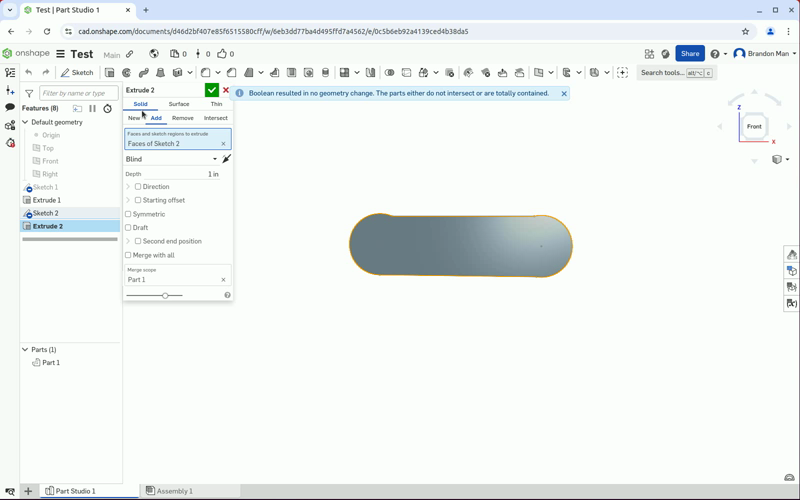
mouse_move(137, 120)
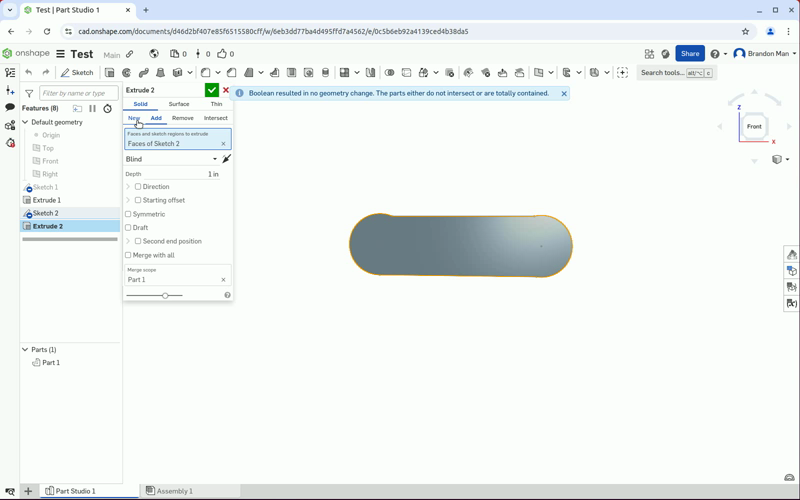
click(137, 120)
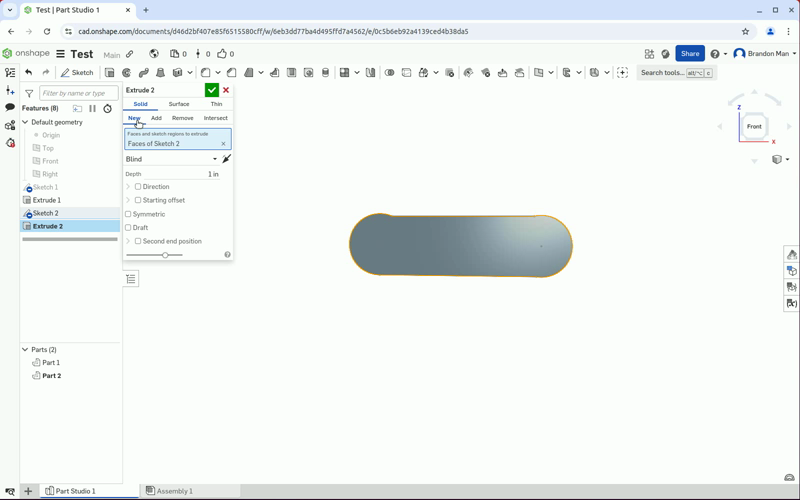
key(tab, 4)
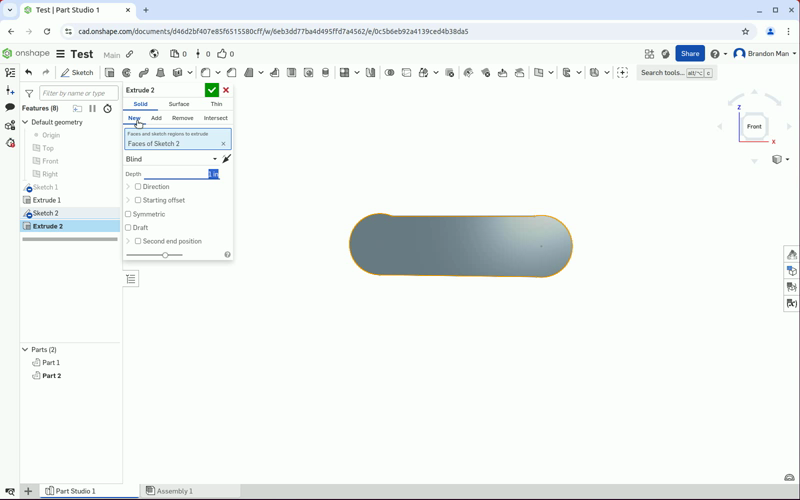
text(12.036)
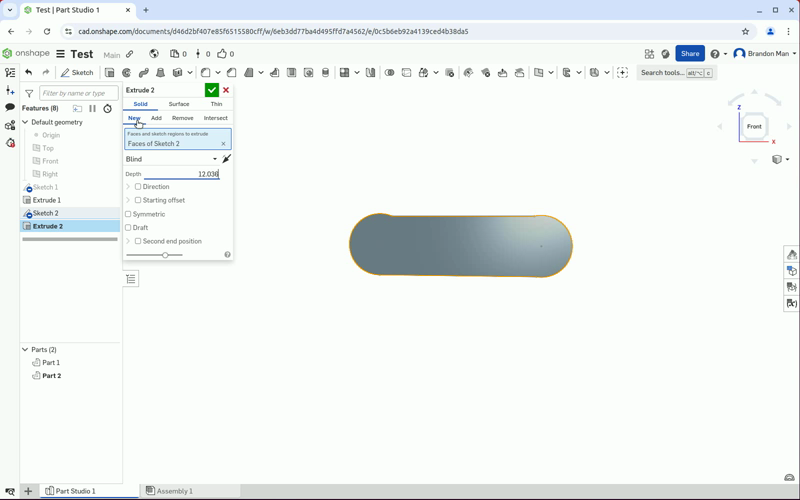
key(enter)
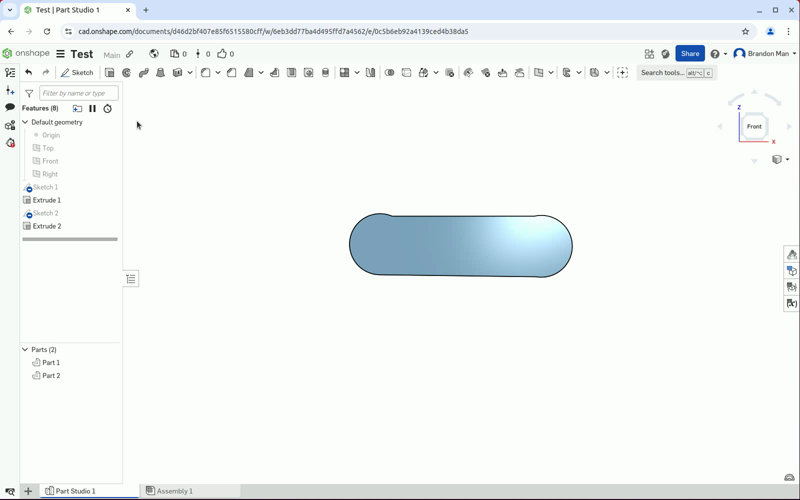
key(shift+h)
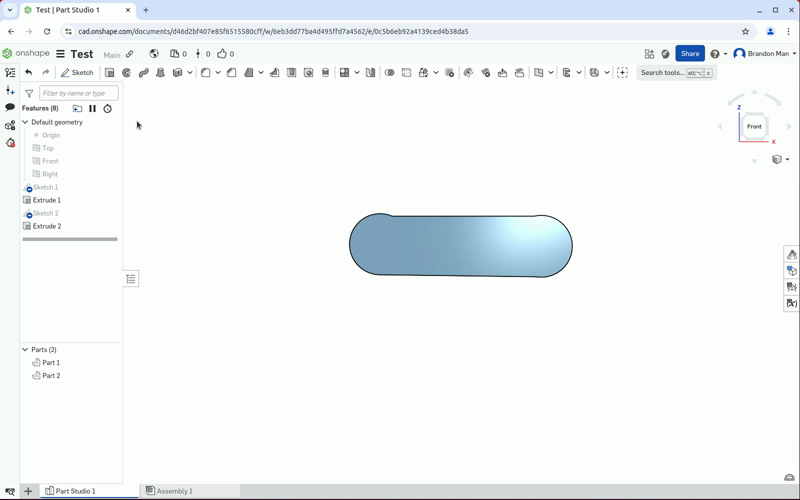
key(shift+h)
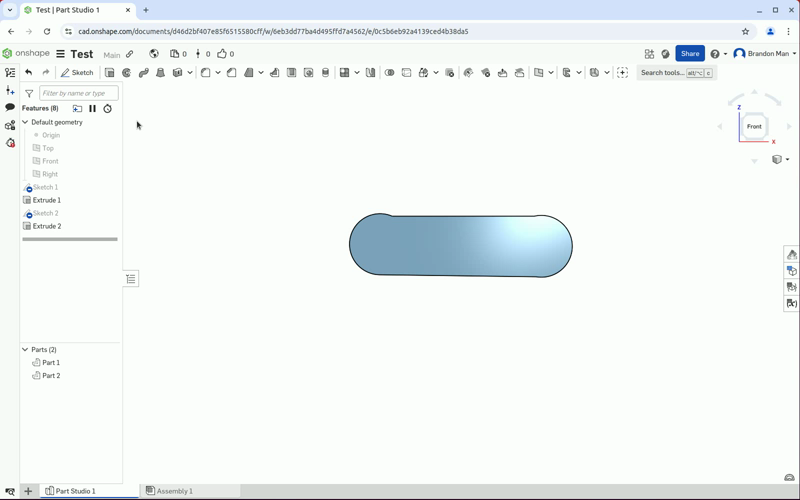
key(shift+7)
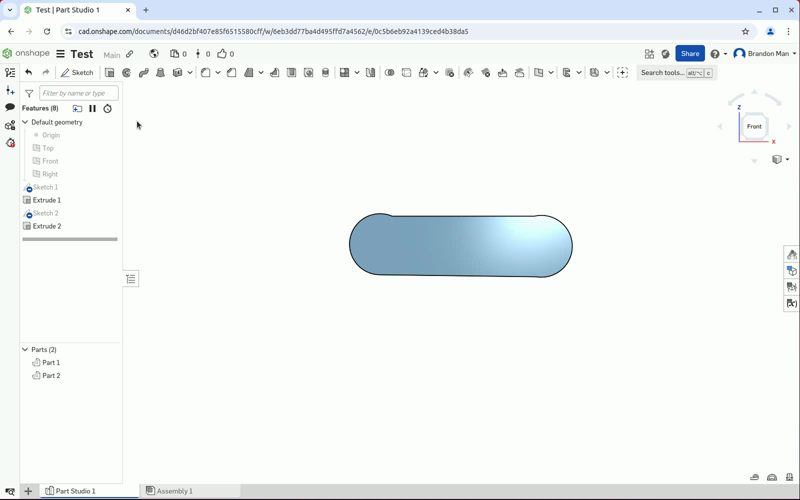
key(left, 2)
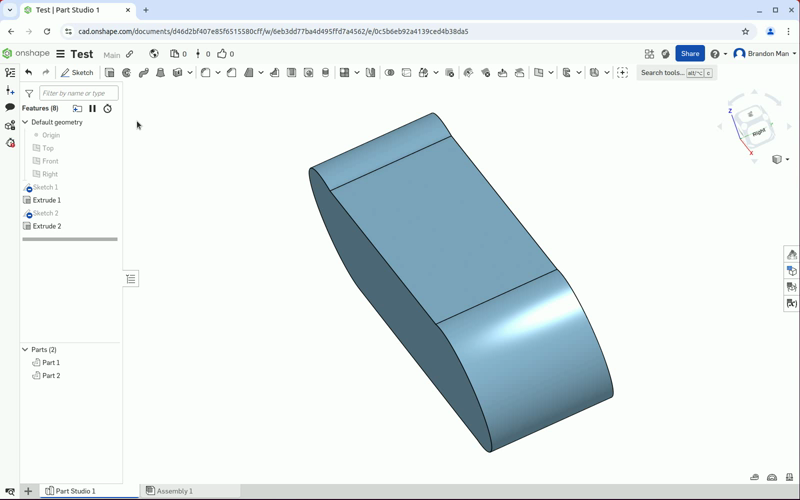
key(down, 2)
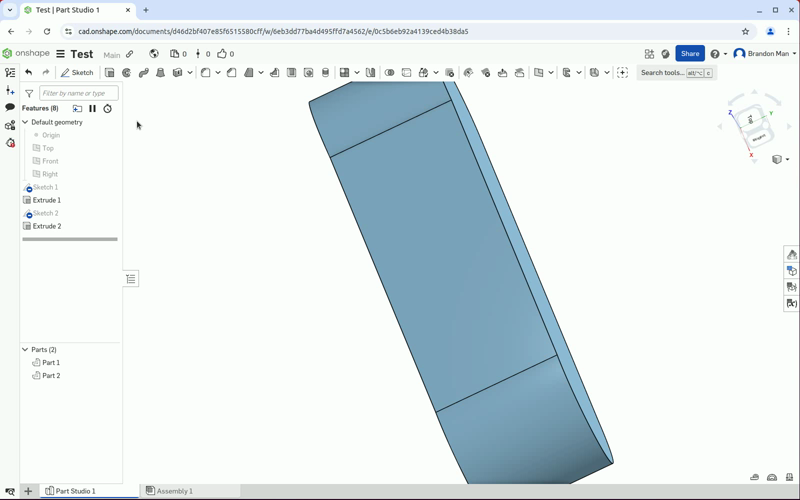
key(up, 2)
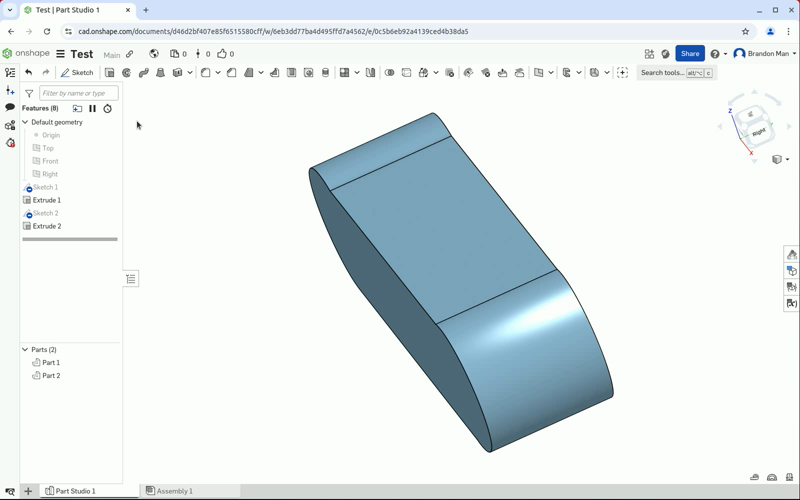
key(right, 2)
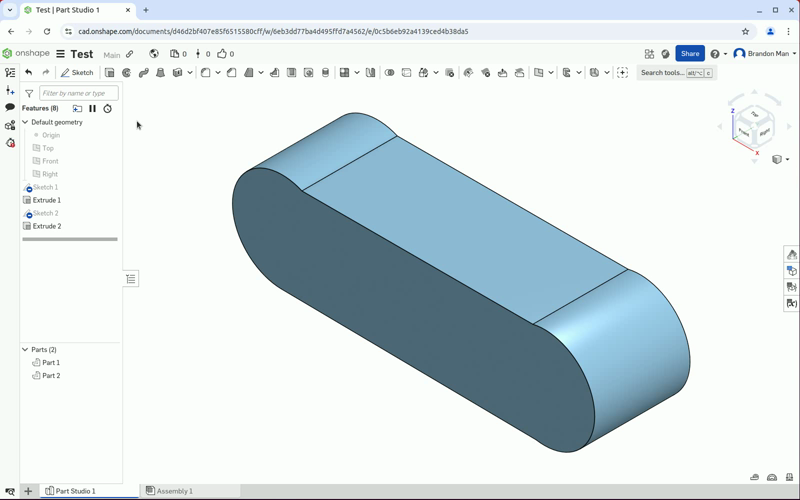
mouse_move(73, 189)
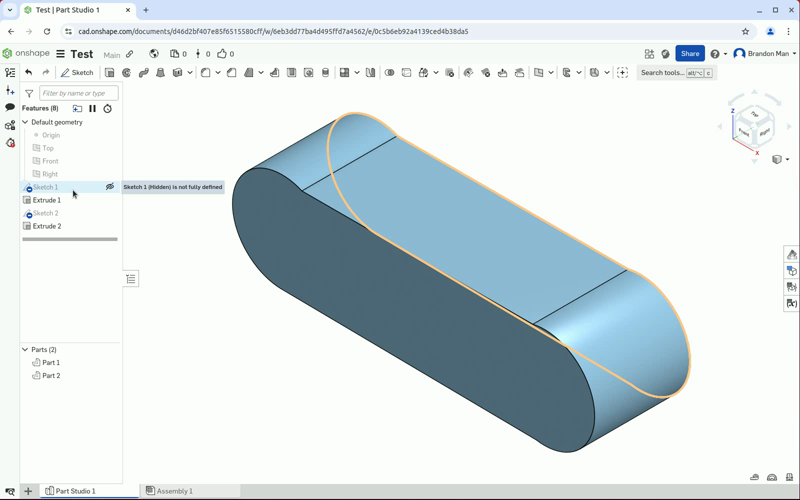
click(73, 189)